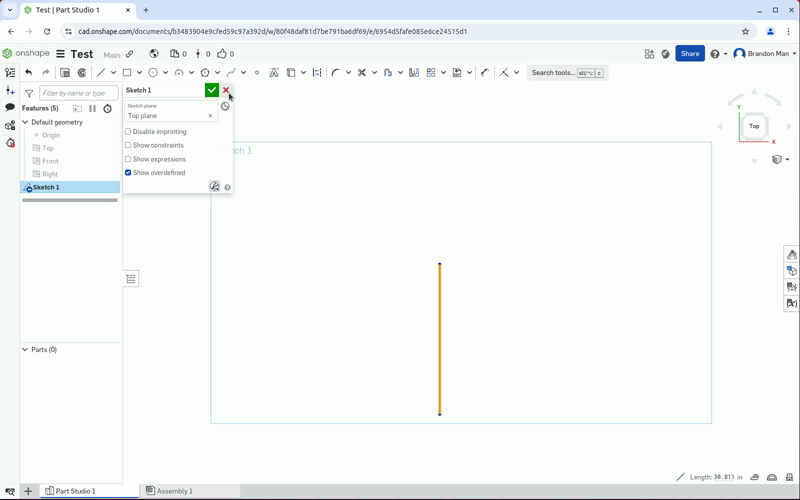
key(shift+h)
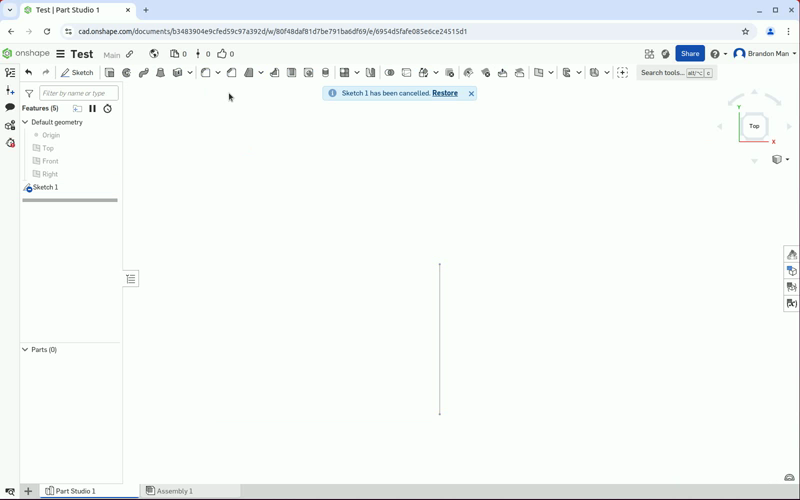
key(shift+s)
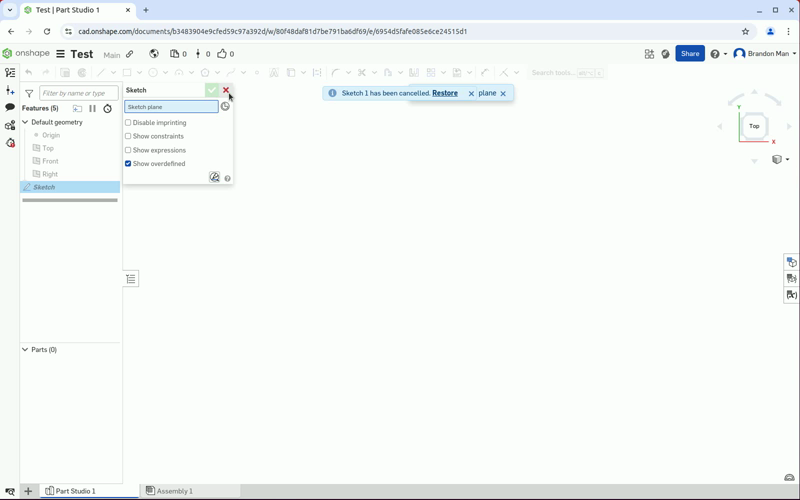
mouse_move(73, 150)
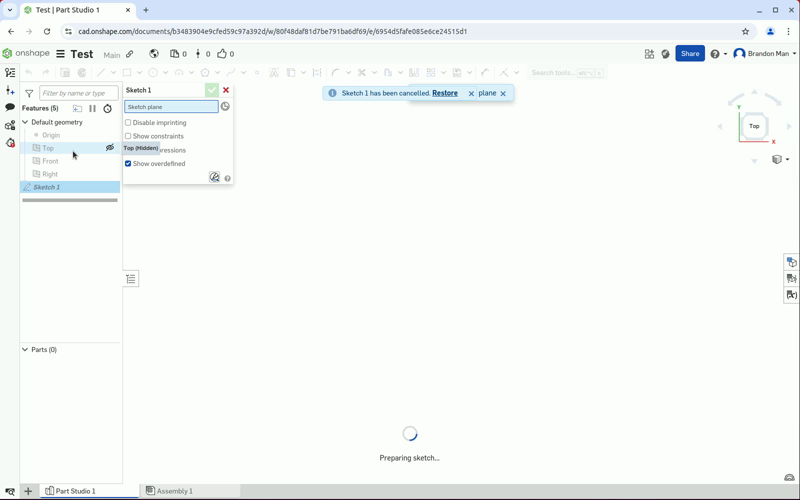
click(73, 150)
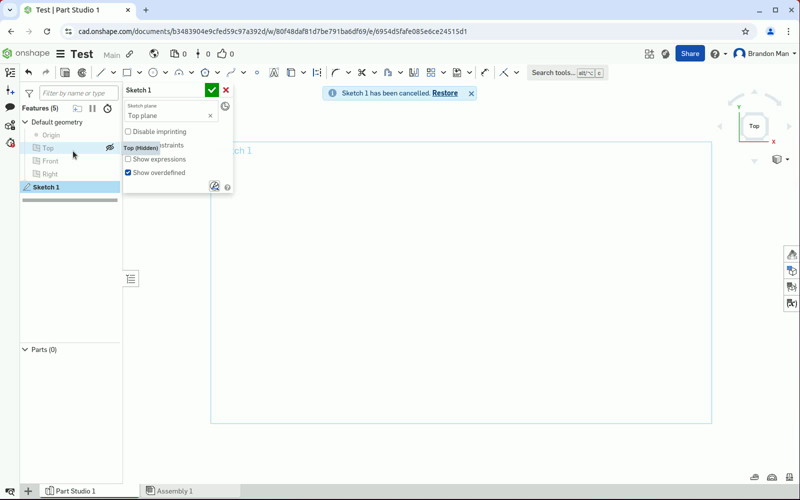
mouse_move(73, 352)
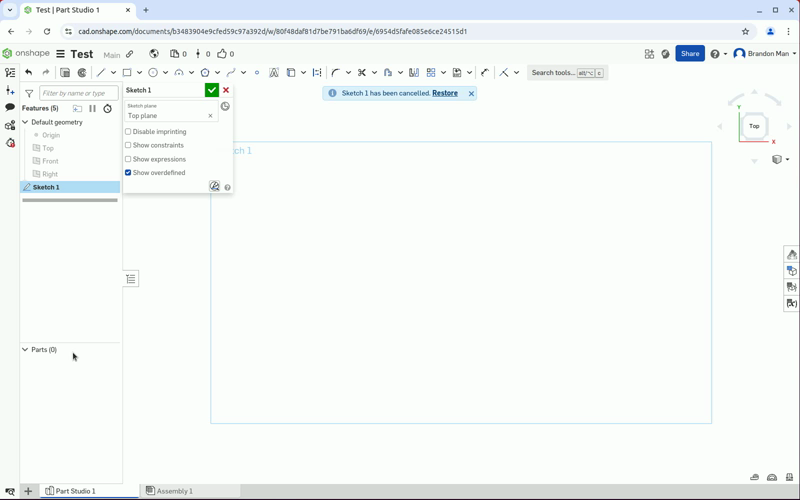
key(y)
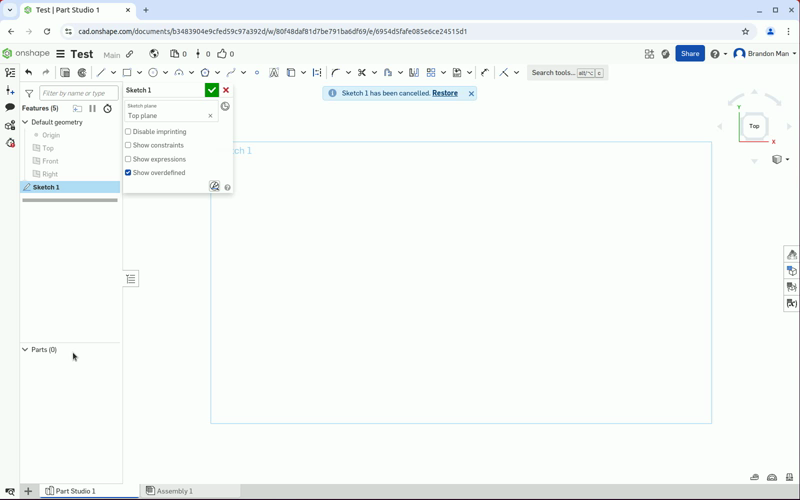
key(l)
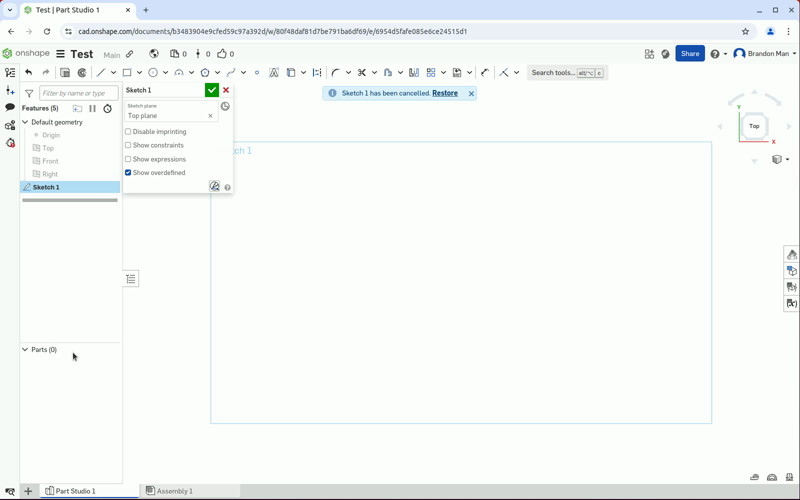
key_down(shift)
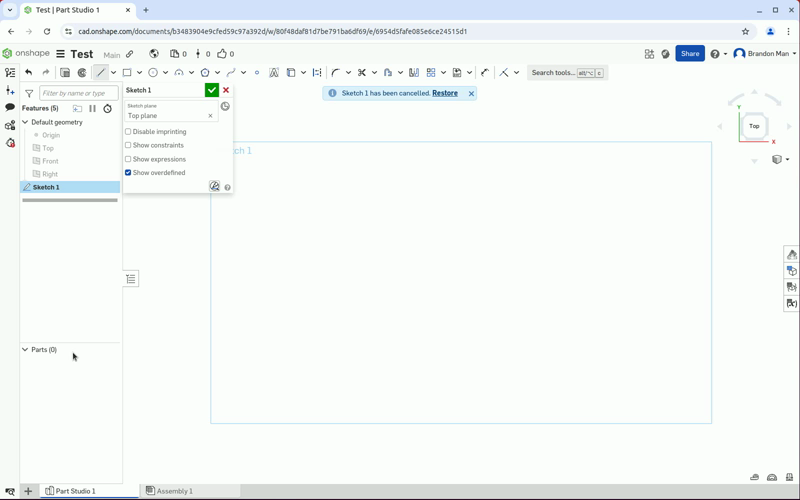
mouse_move(460, 282)
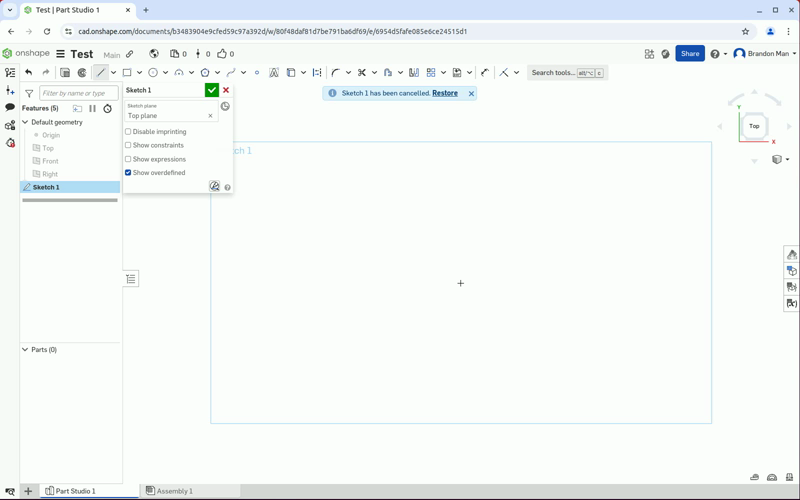
click(460, 282)
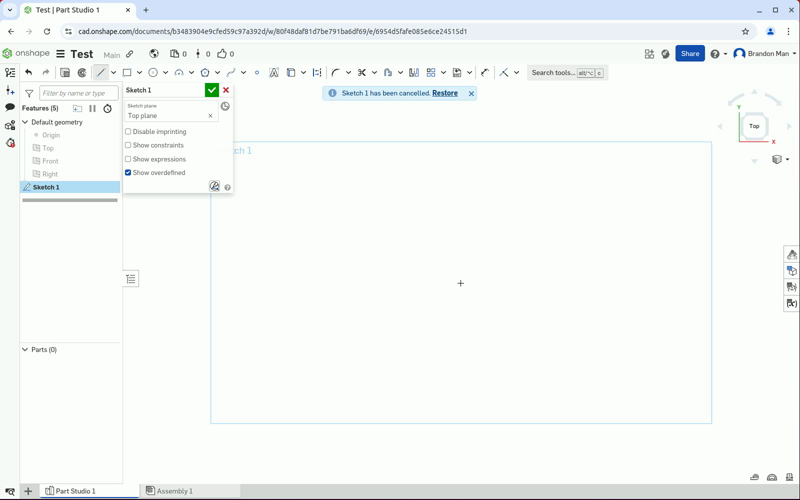
key_up(shift)
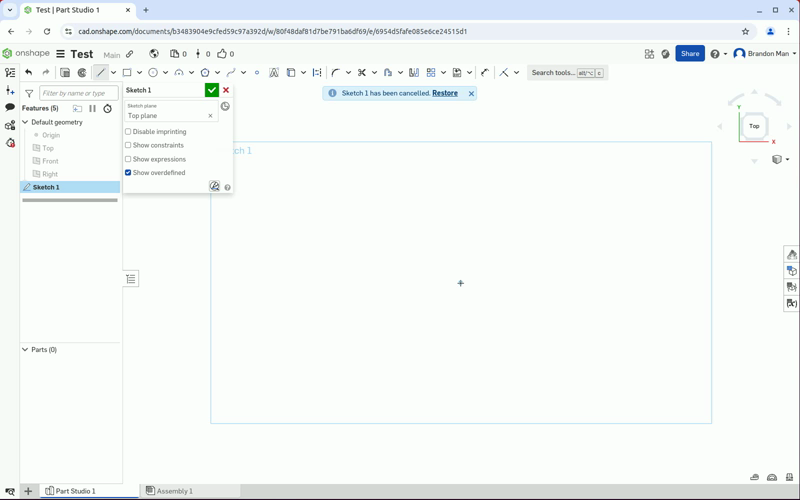
key_down(shift)
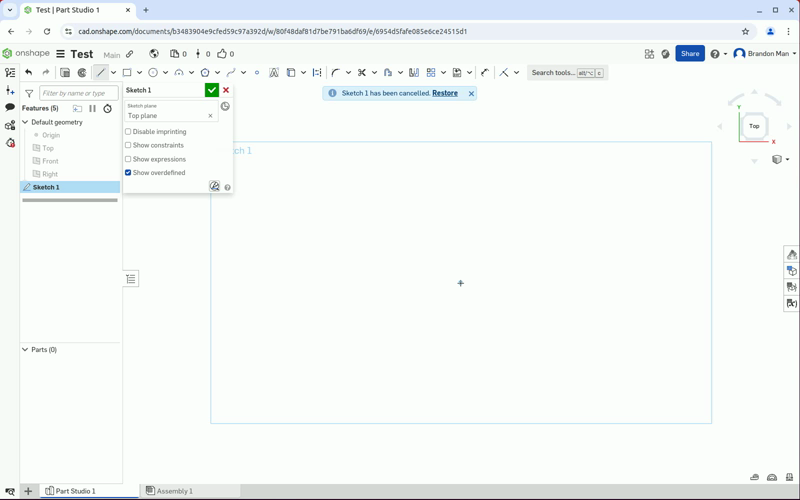
mouse_move(535, 282)
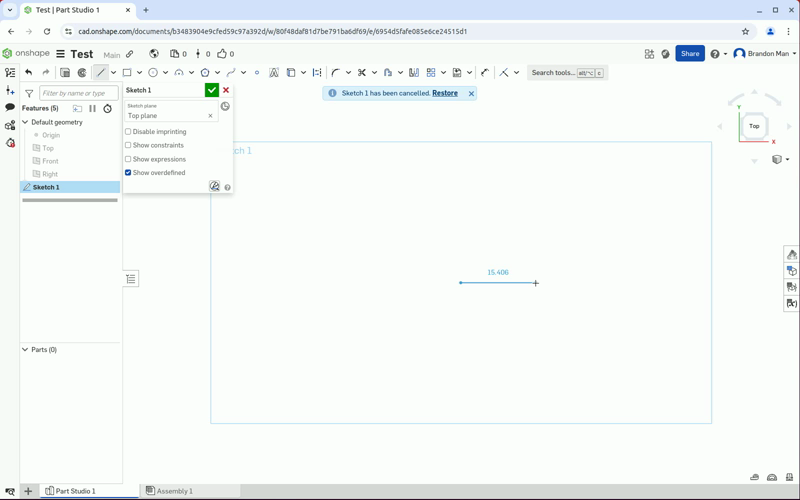
click(535, 282)
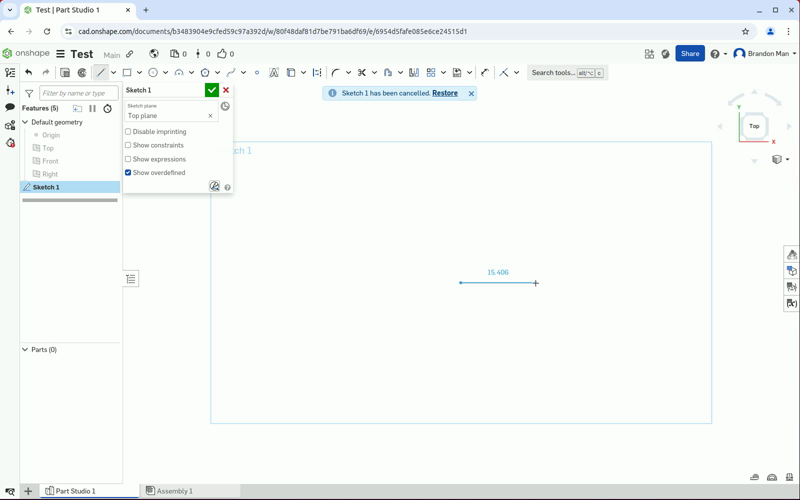
key_up(shift)
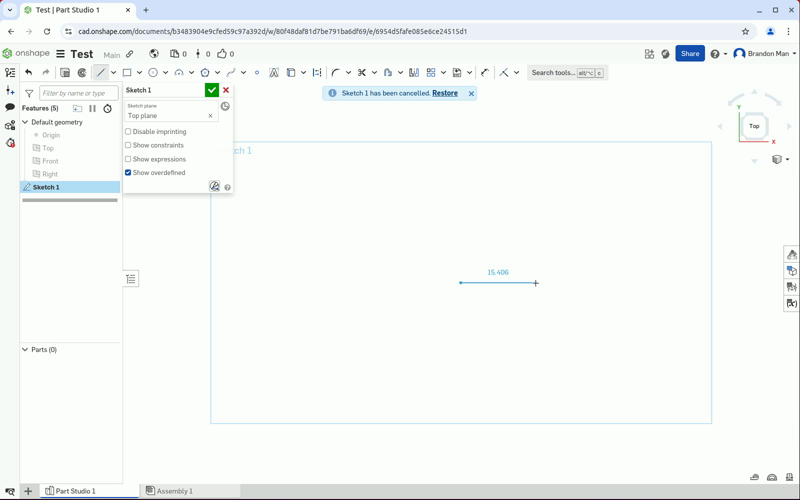
key_down(shift)
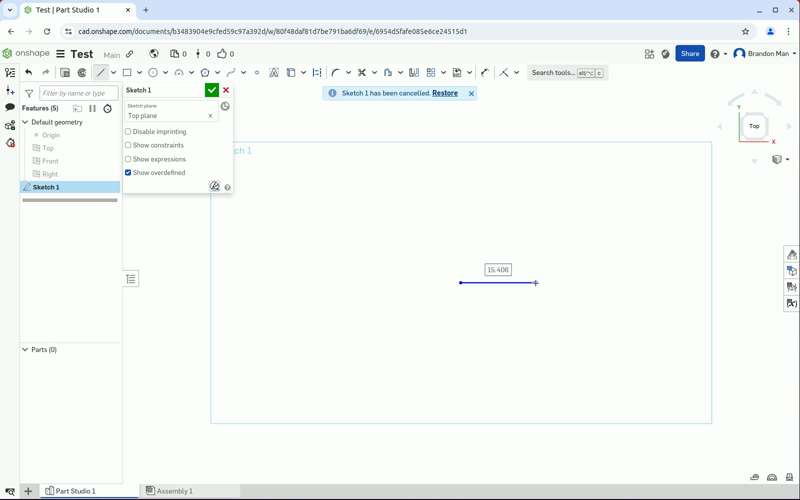
mouse_move(535, 170)
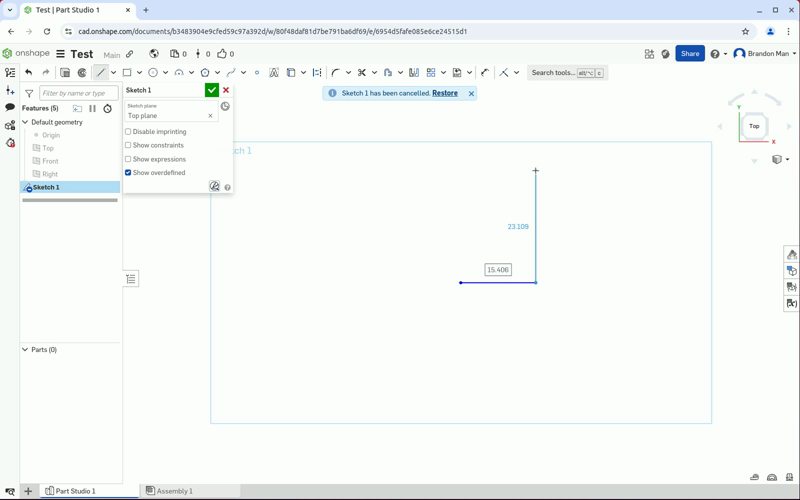
click(535, 170)
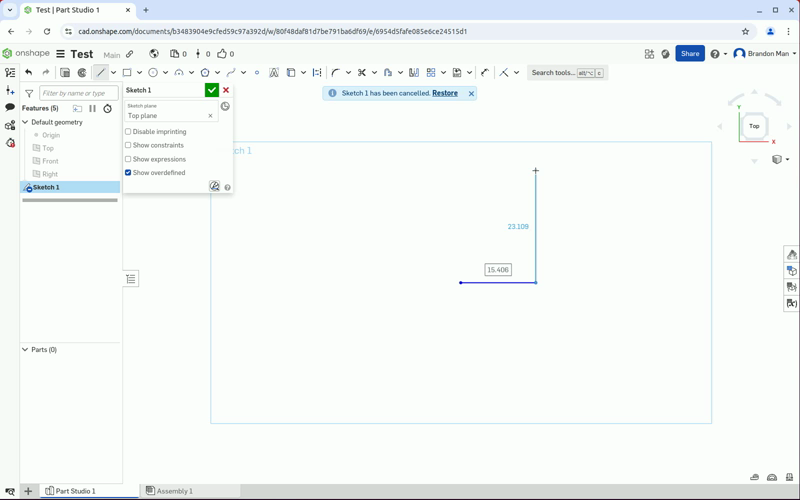
key_up(shift)
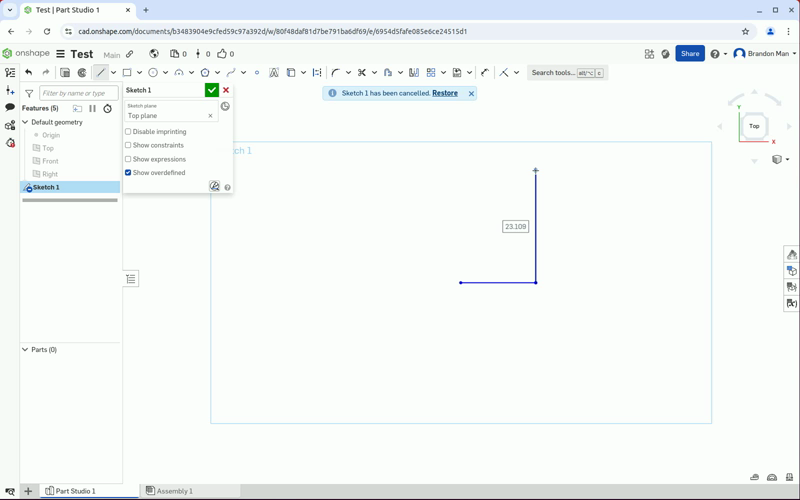
key_down(shift)
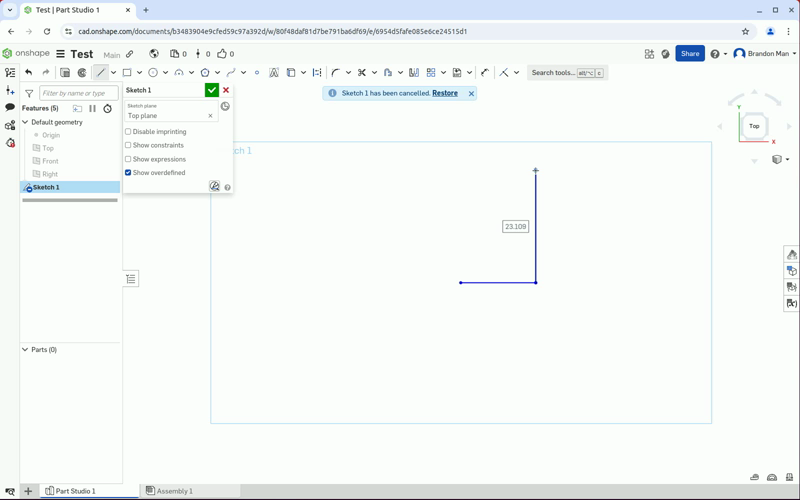
mouse_move(460, 170)
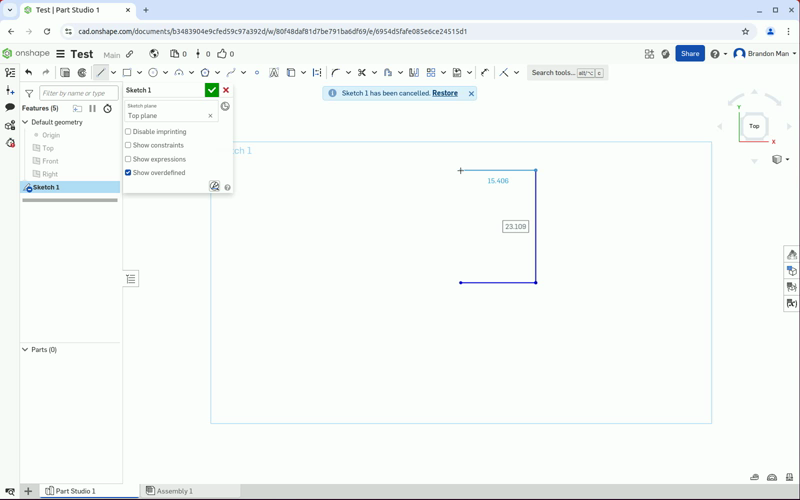
click(460, 170)
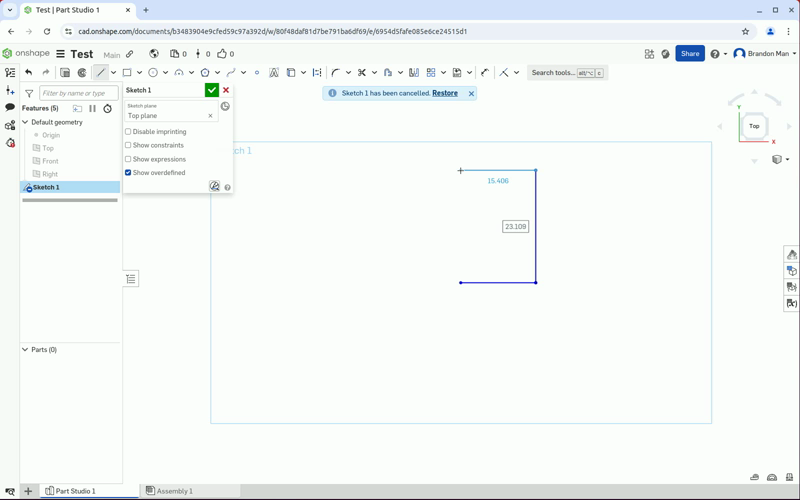
key_up(shift)
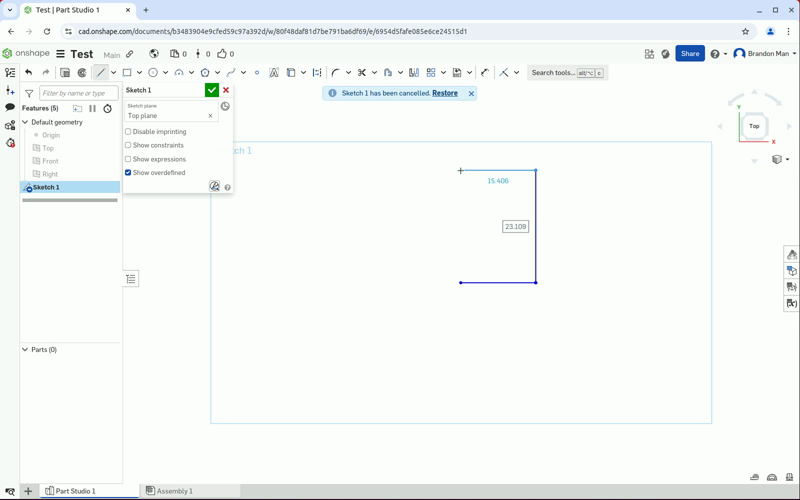
key_down(shift)
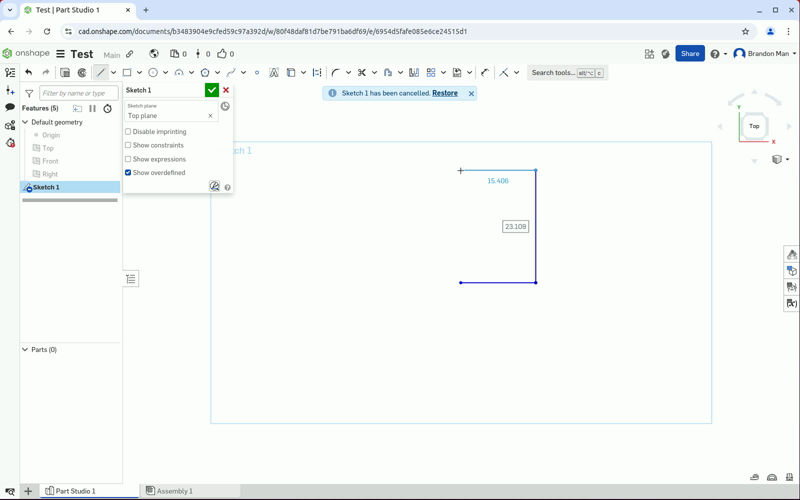
mouse_move(460, 282)
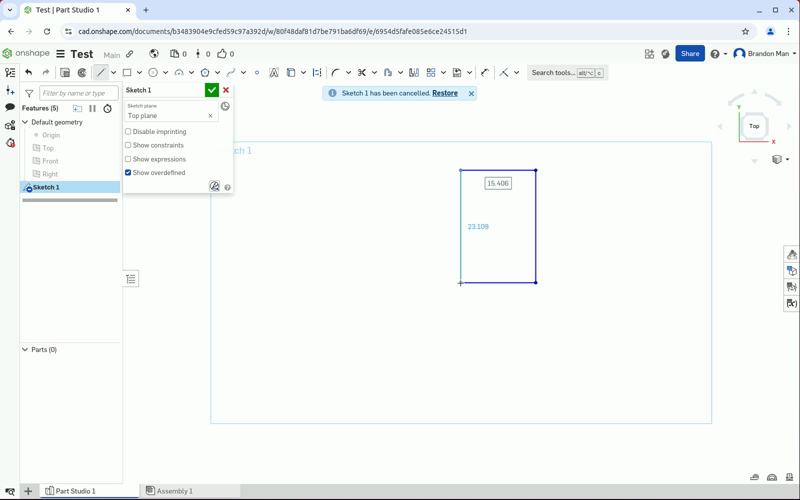
key_up(shift)
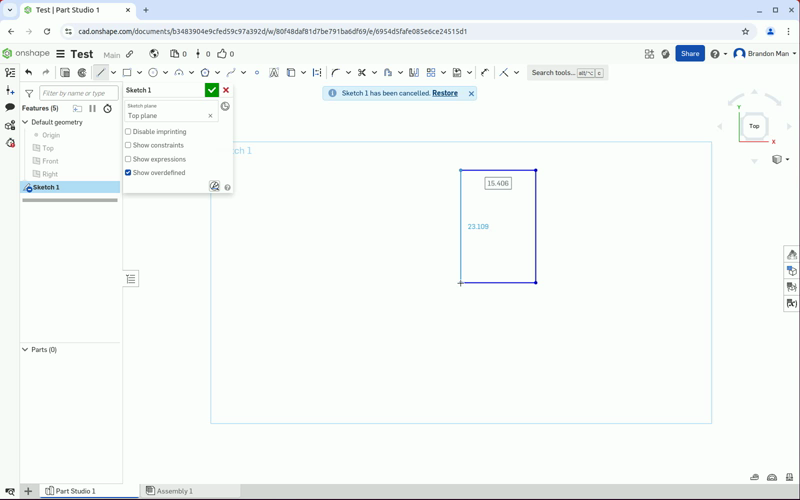
click(460, 282)
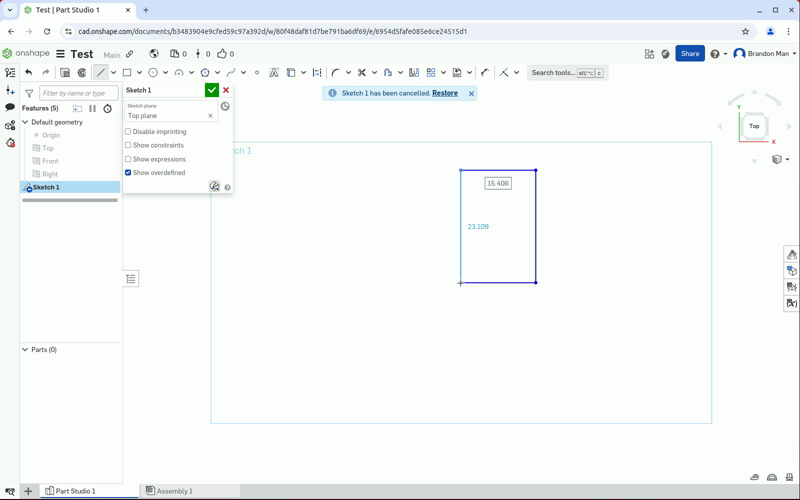
key(esc)
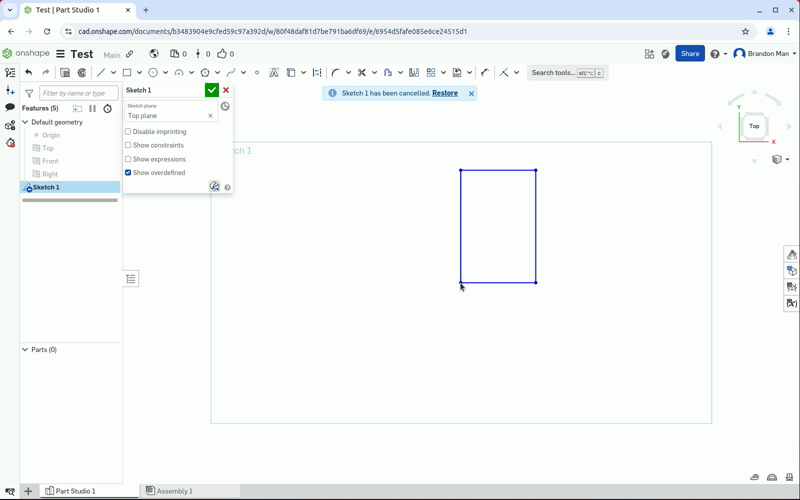
mouse_move(523, 245)
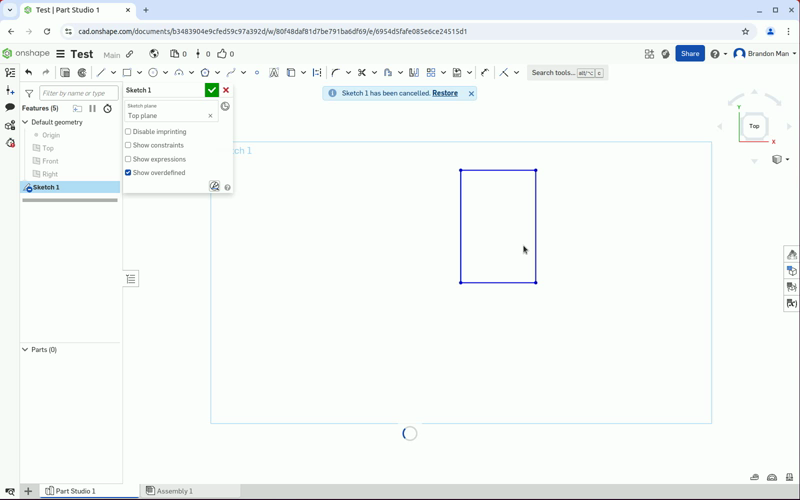
click(523, 245)
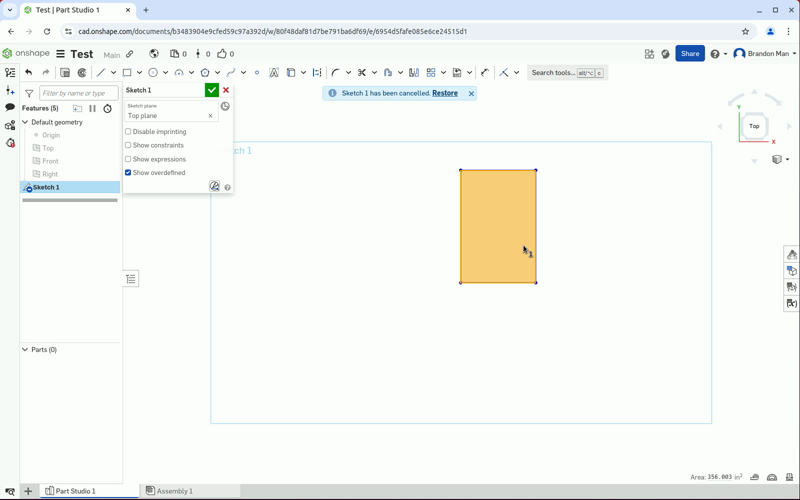
mouse_move(73, 352)
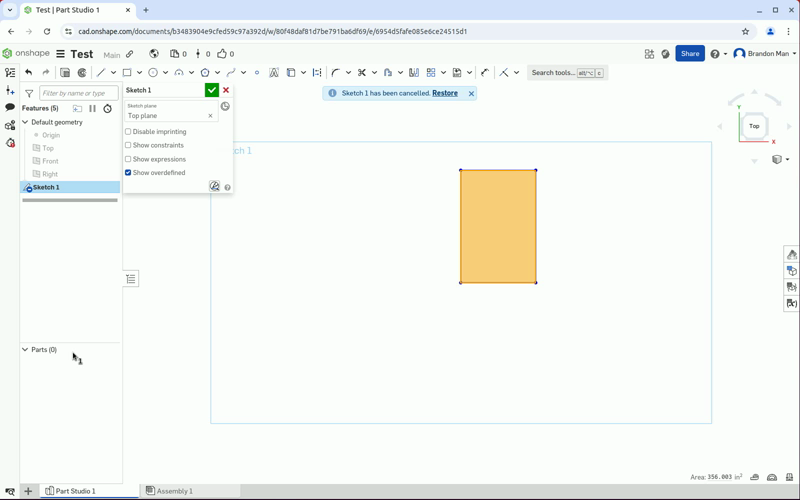
key(shift+y)
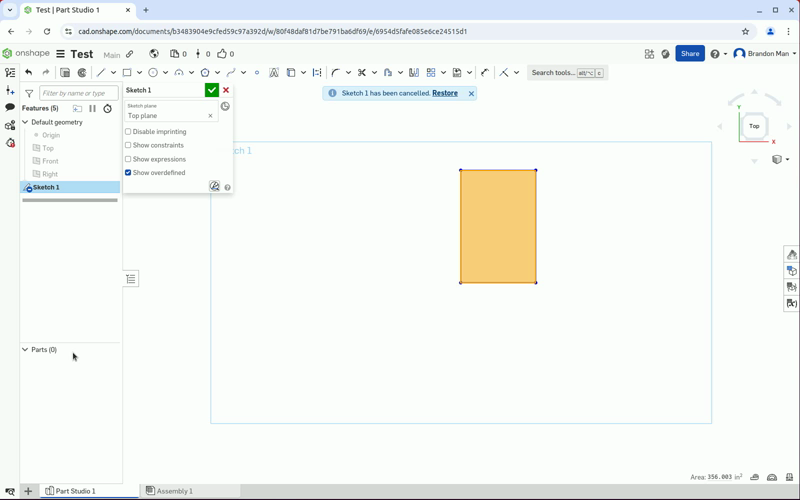
key(shift+e)
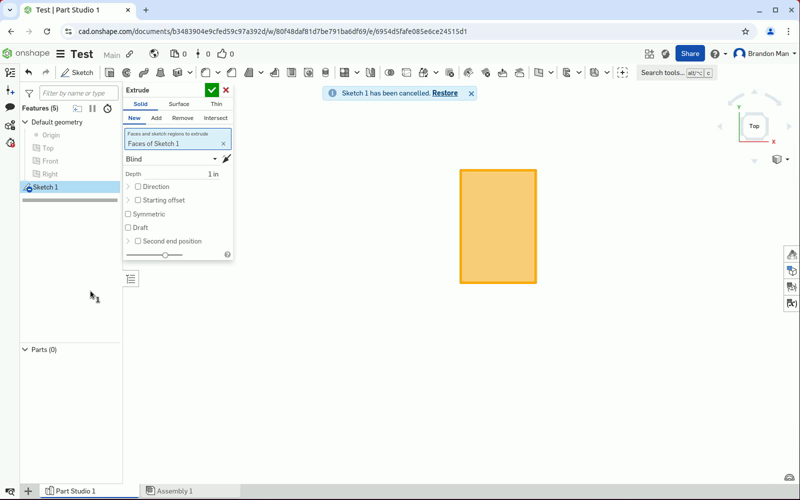
mouse_move(143, 106)
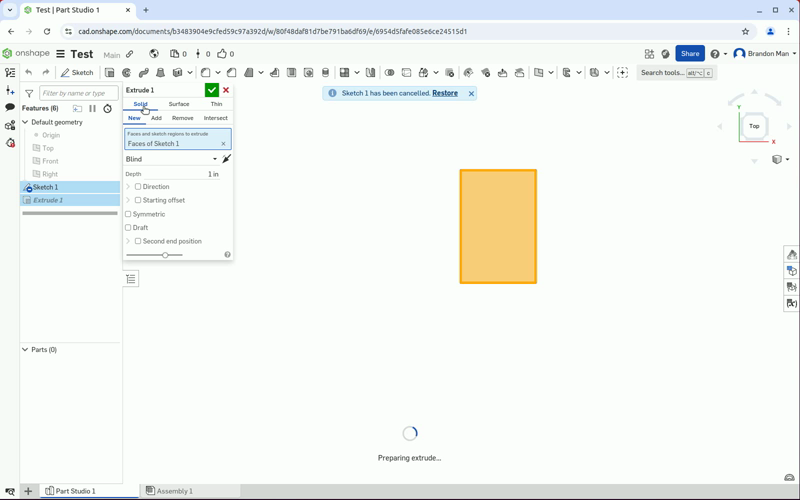
click(143, 106)
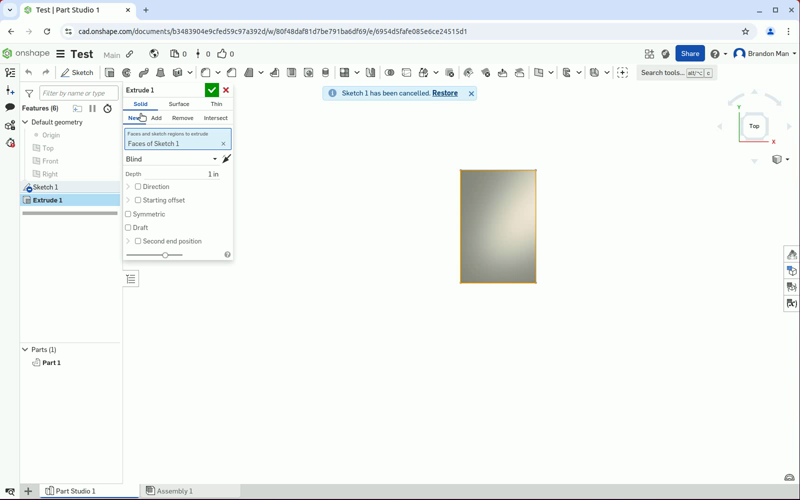
mouse_move(137, 120)
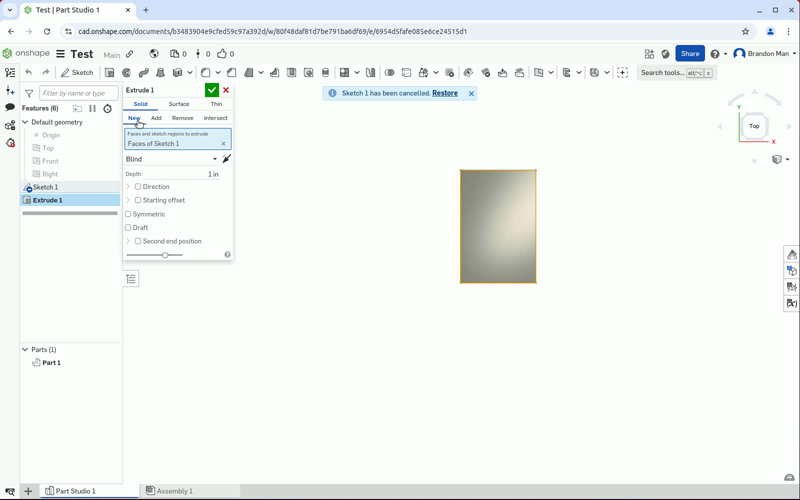
click(137, 120)
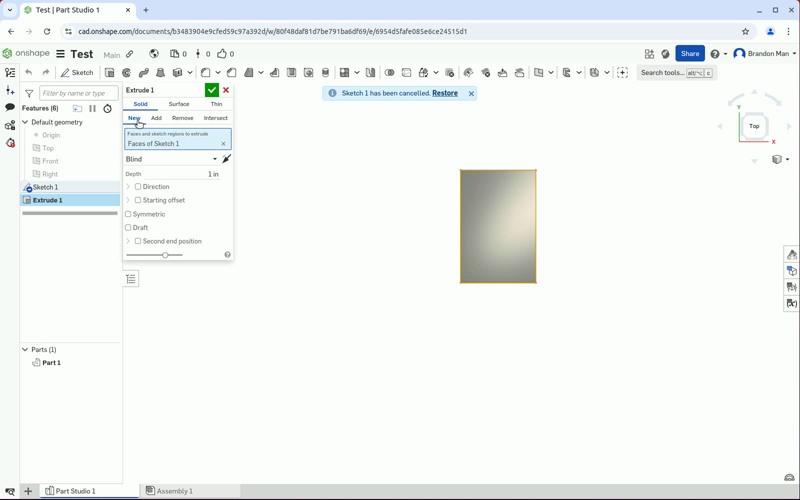
key(tab, 4)
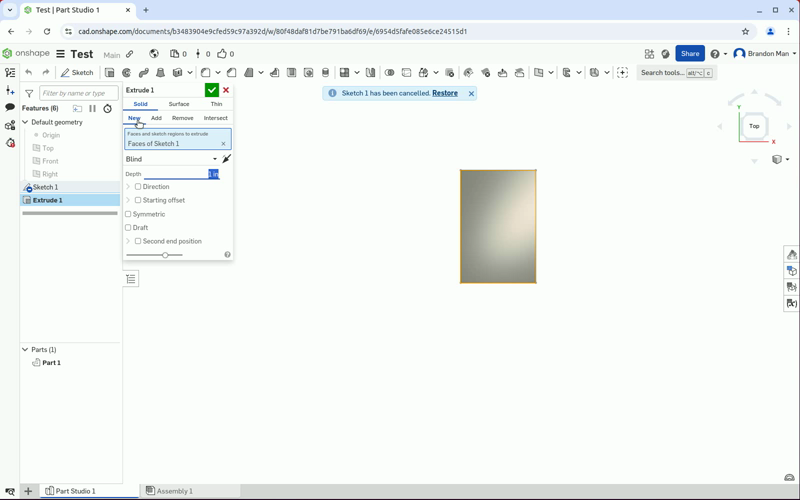
text(9.147)
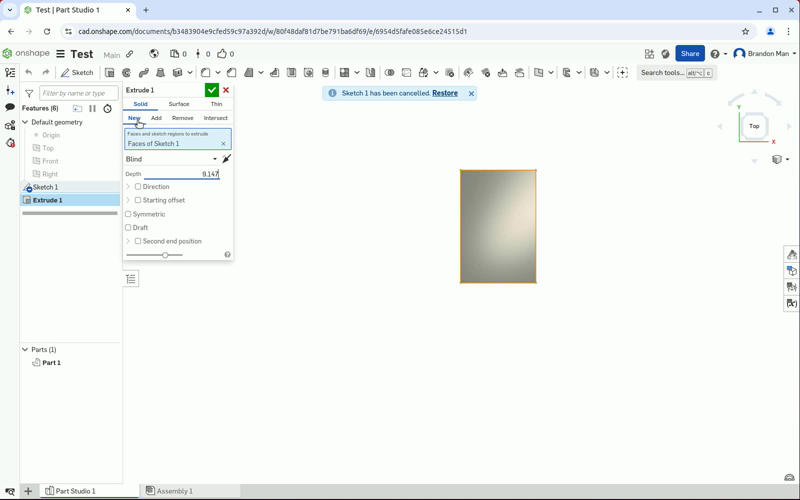
key(enter)
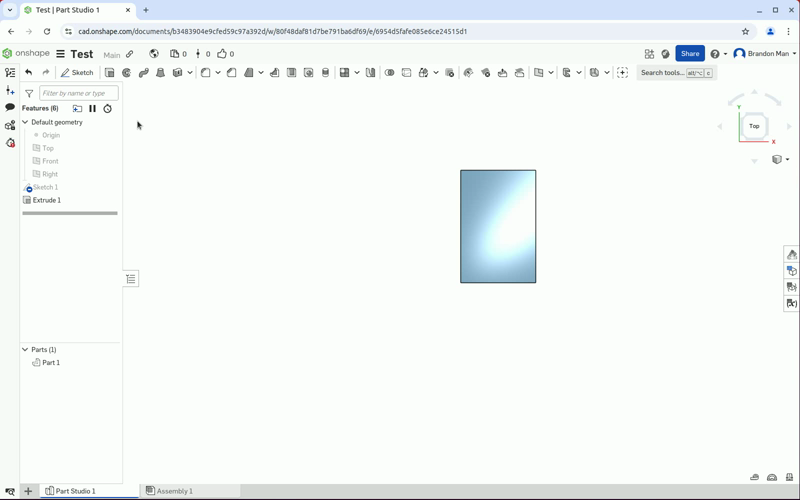
key(shift+h)
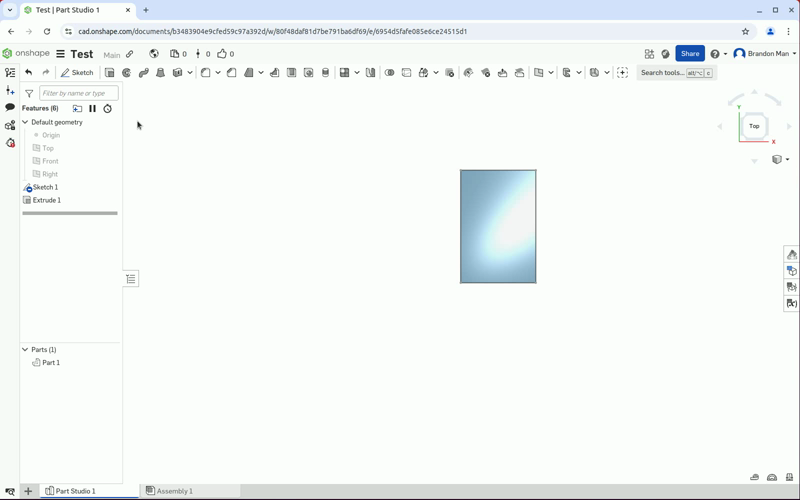
key(shift+h)
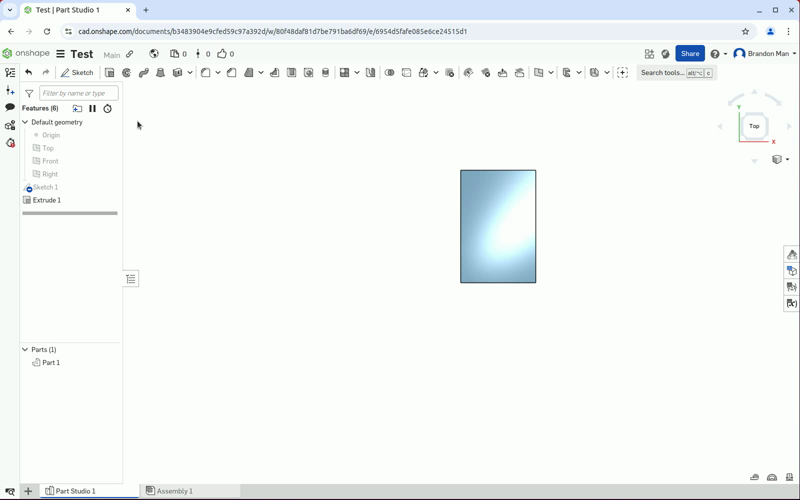
mouse_move(73, 189)
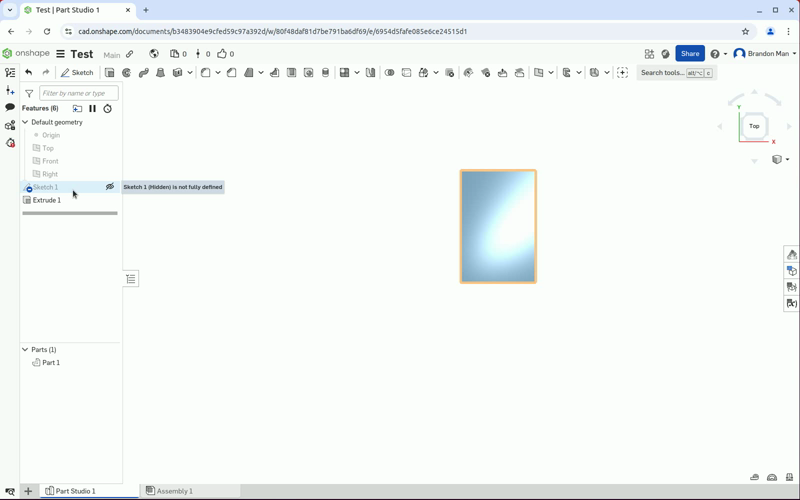
click(73, 189)
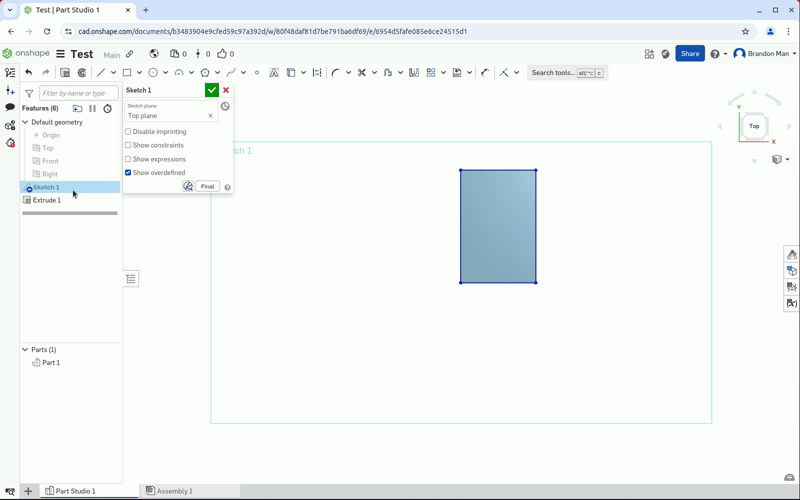
mouse_move(229, 92)
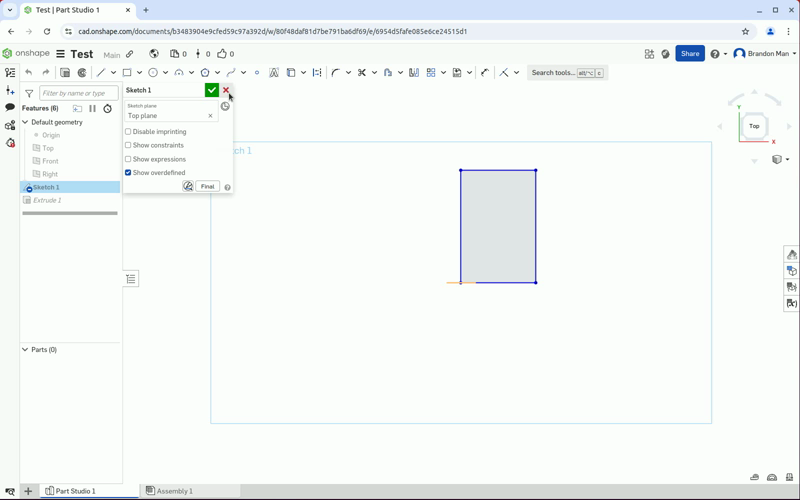
click(229, 92)
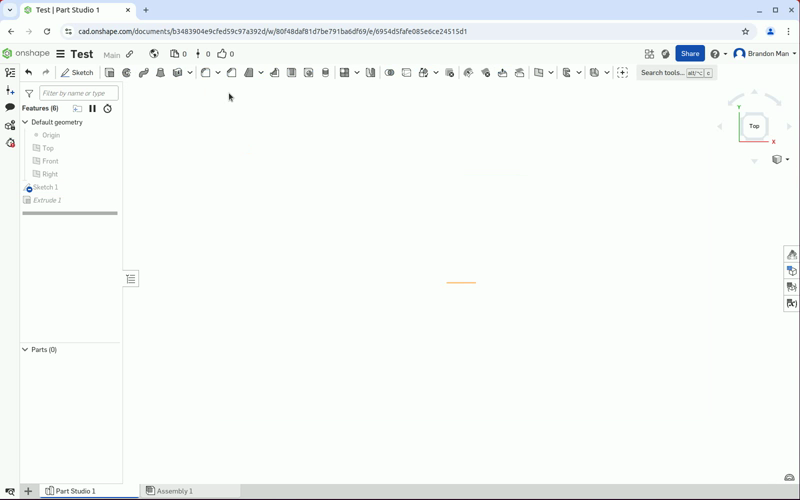
mouse_move(541, 75)
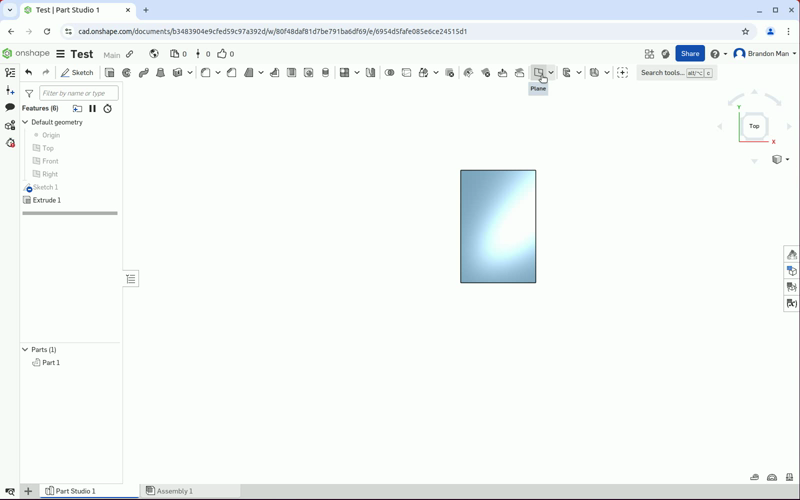
click(541, 75)
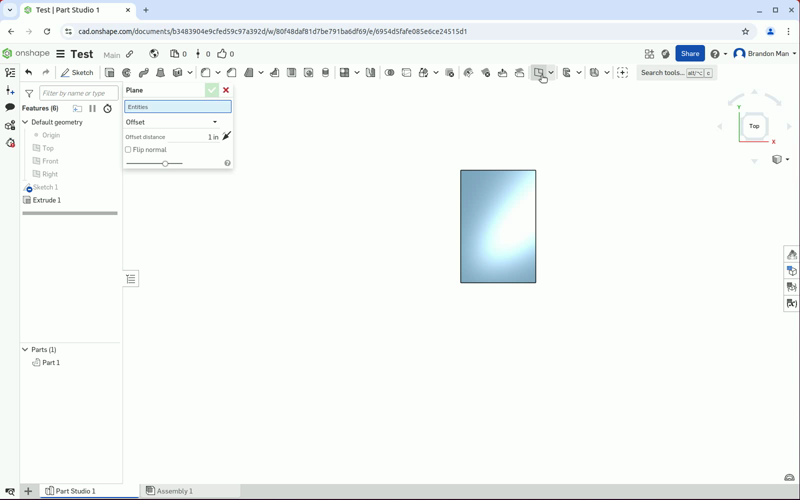
mouse_move(73, 150)
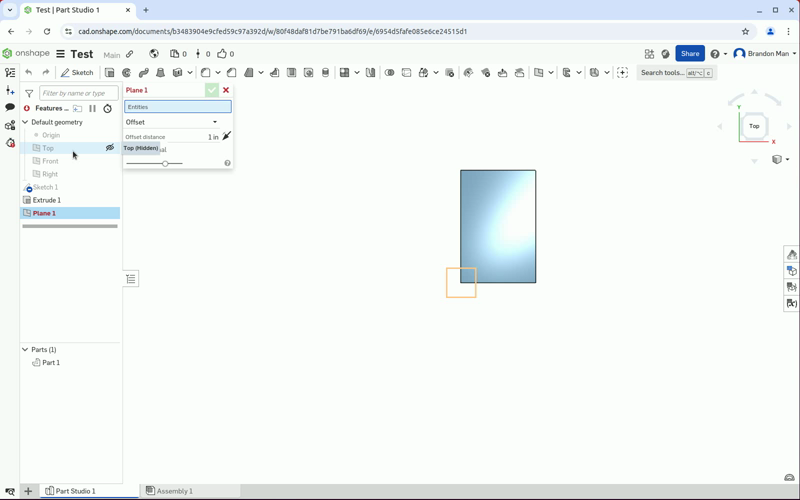
click(73, 150)
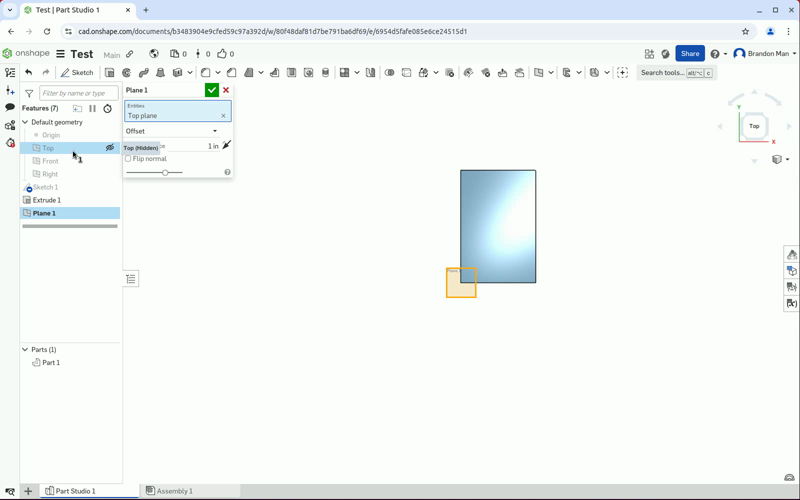
key(tab, 2)
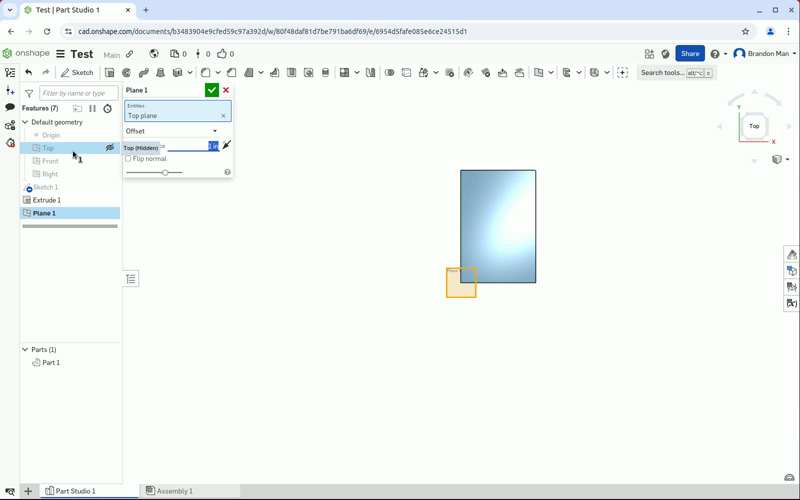
text(9.151)
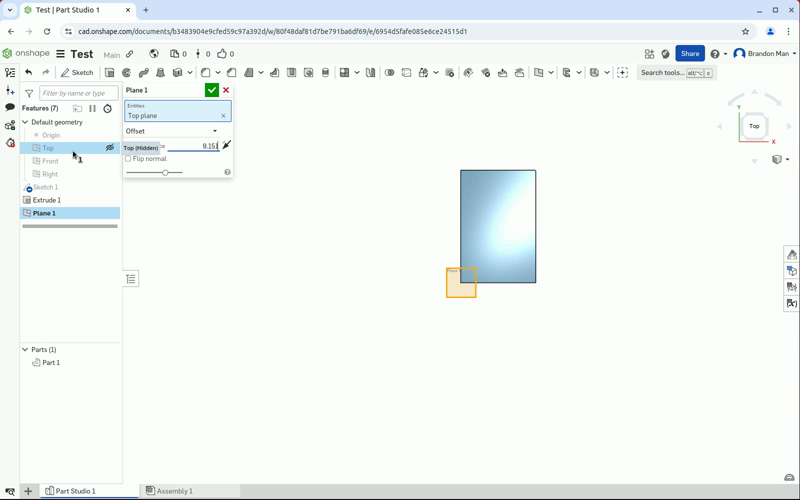
key(enter, 2)
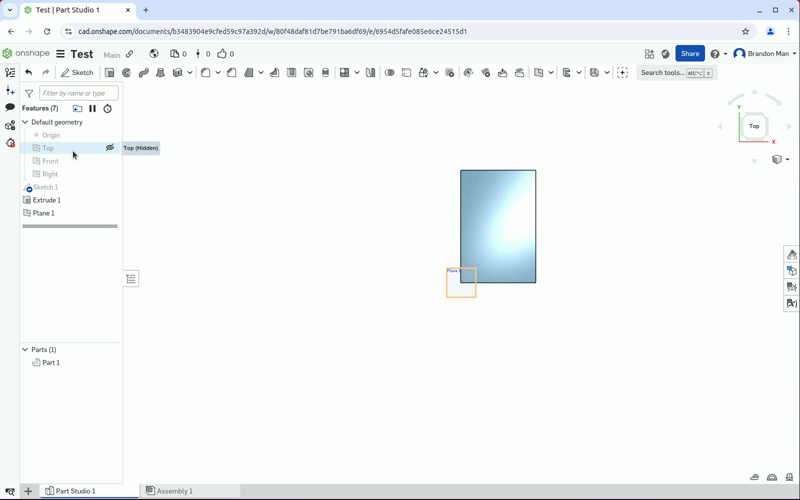
key(shift+s)
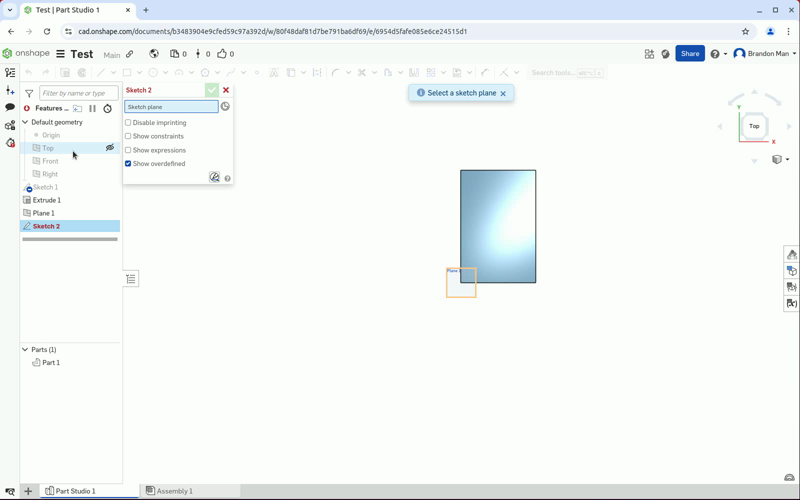
mouse_move(73, 215)
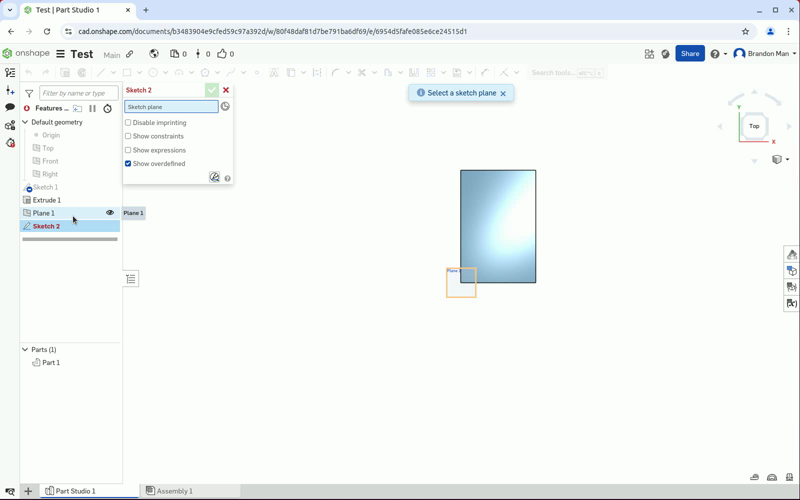
click(73, 215)
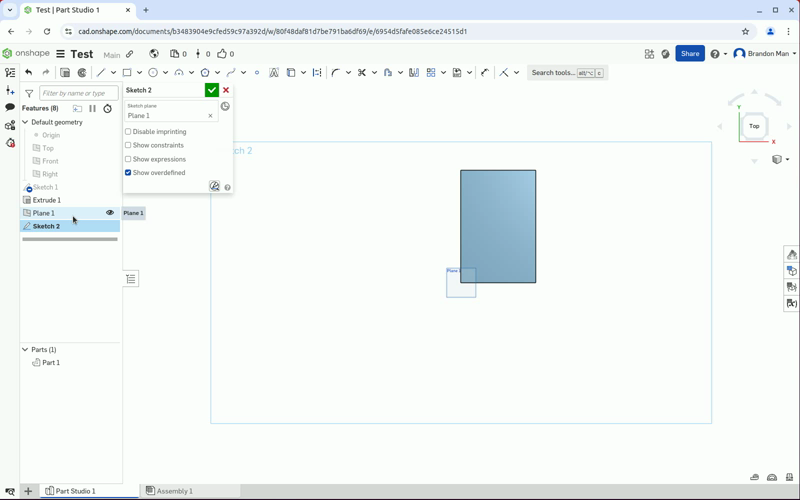
mouse_move(73, 352)
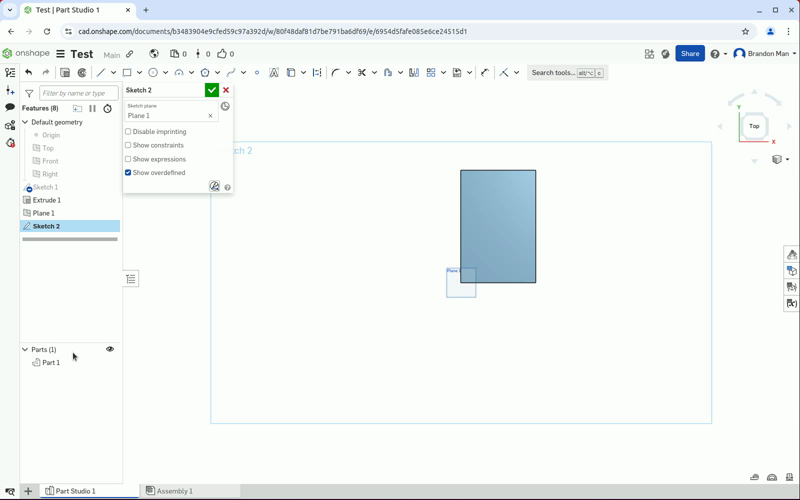
key(y)
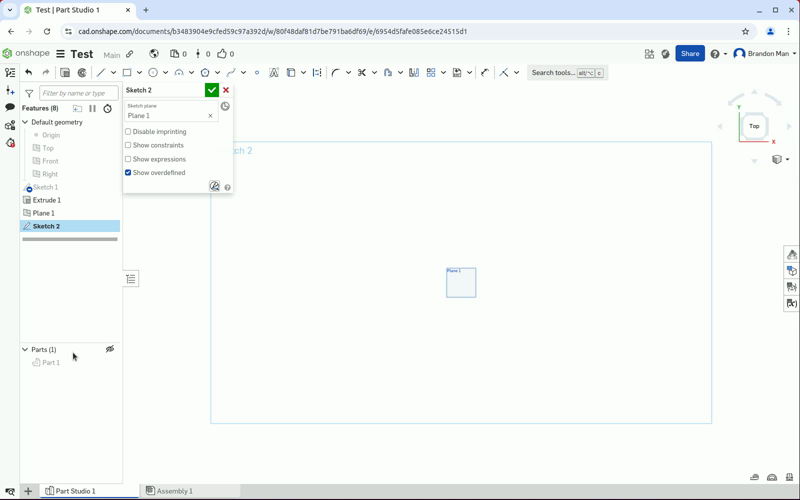
key(l)
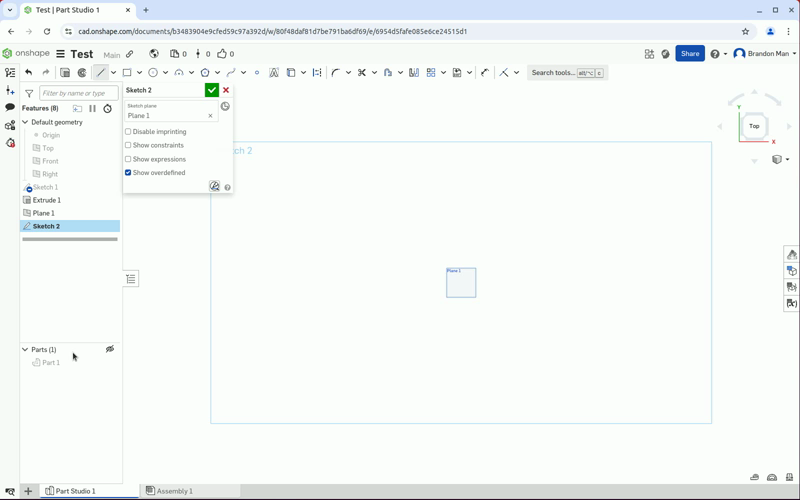
key_down(shift)
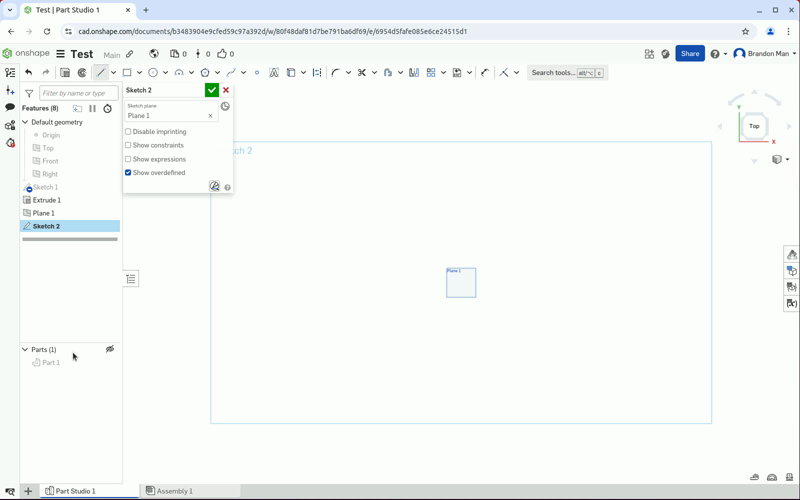
mouse_move(460, 282)
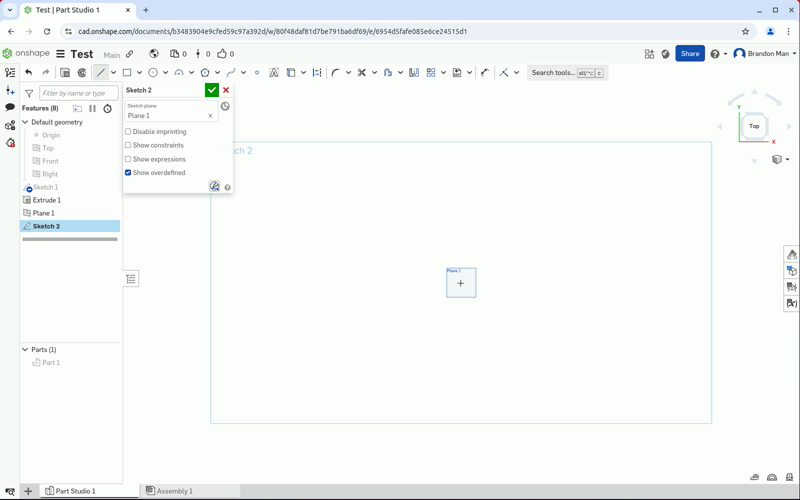
click(460, 282)
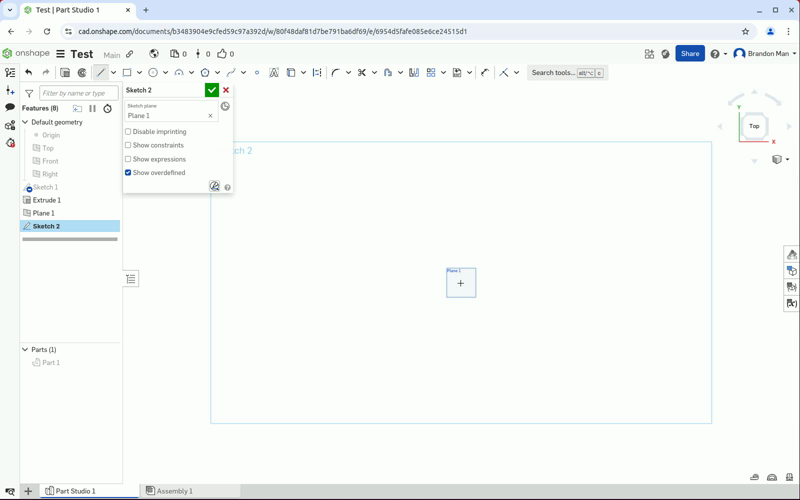
key_up(shift)
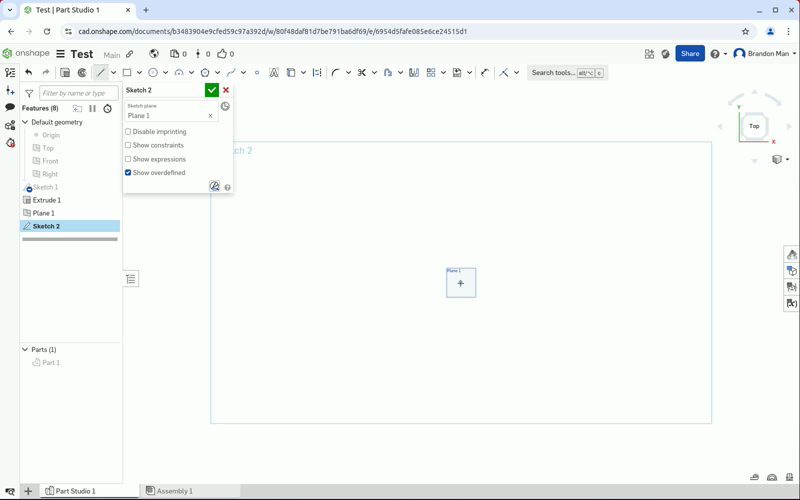
key_down(shift)
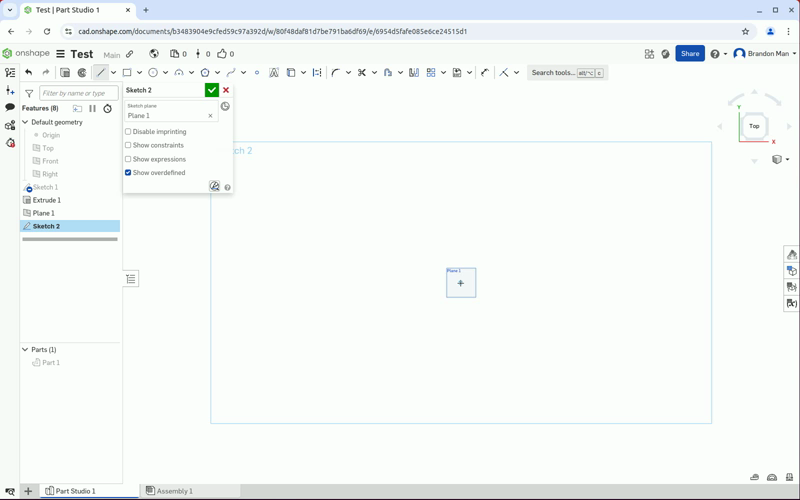
mouse_move(490, 282)
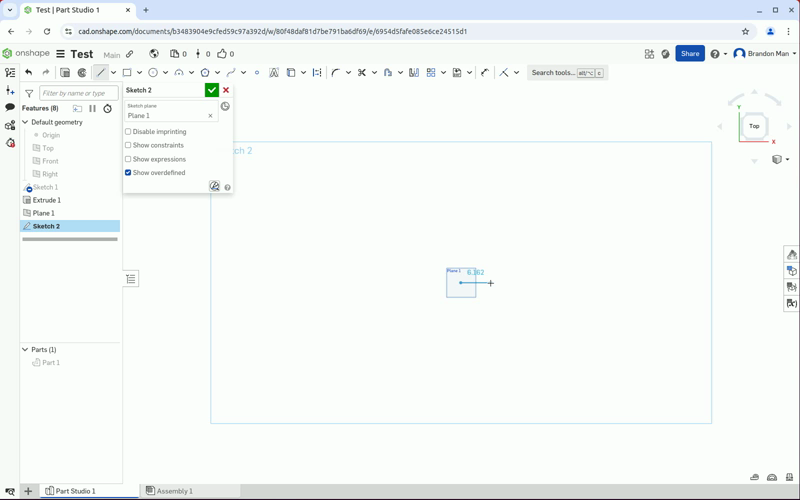
mouse_move(483, 282)
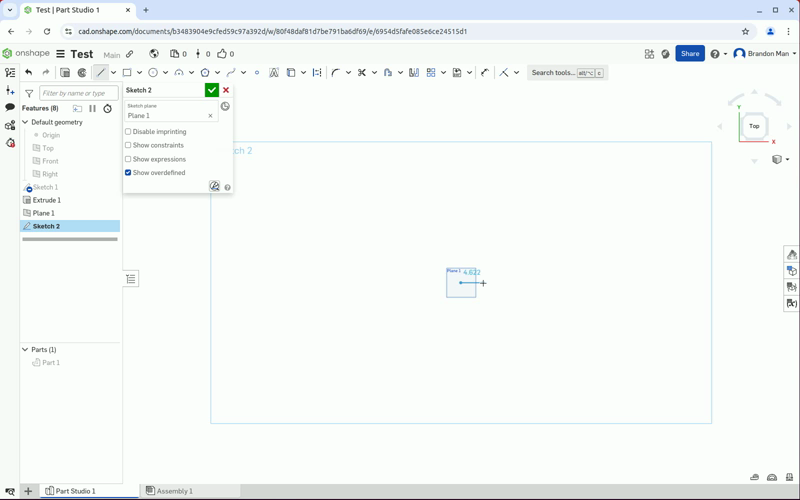
click(483, 282)
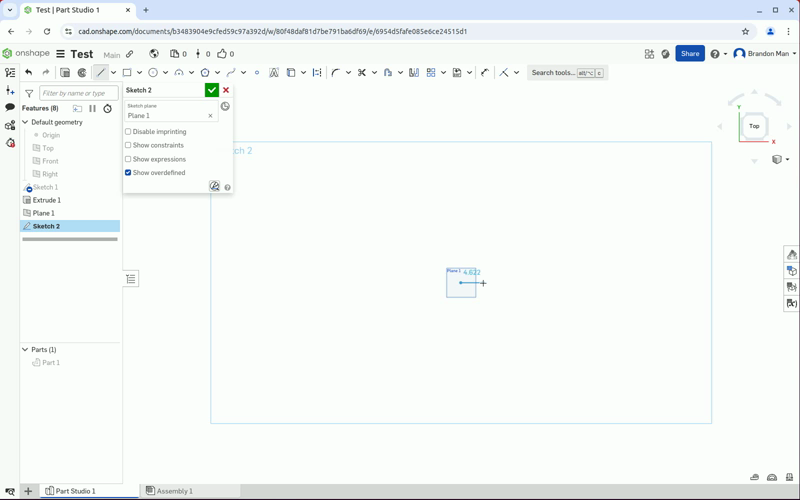
key_up(shift)
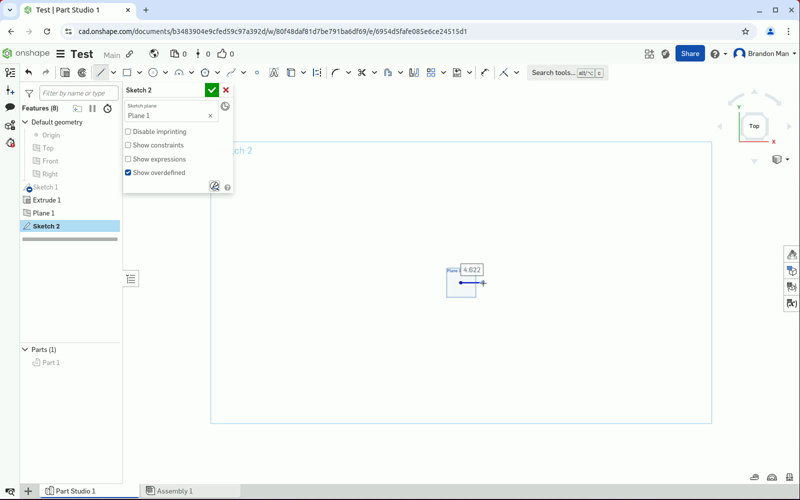
key_down(shift)
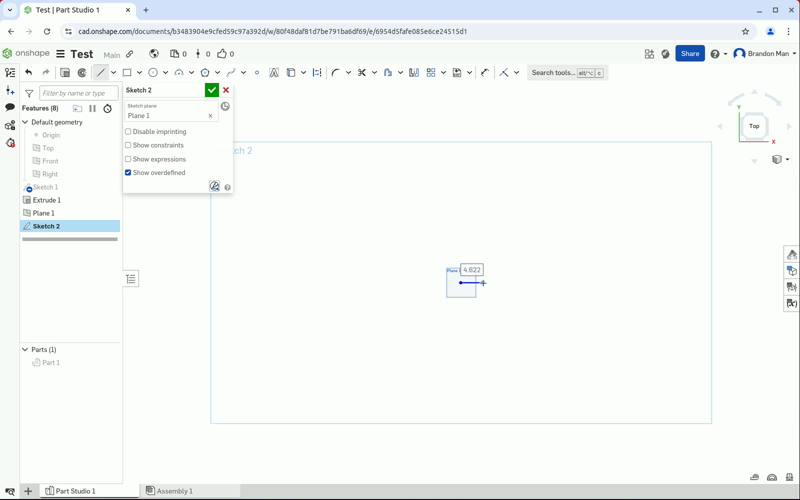
mouse_move(483, 170)
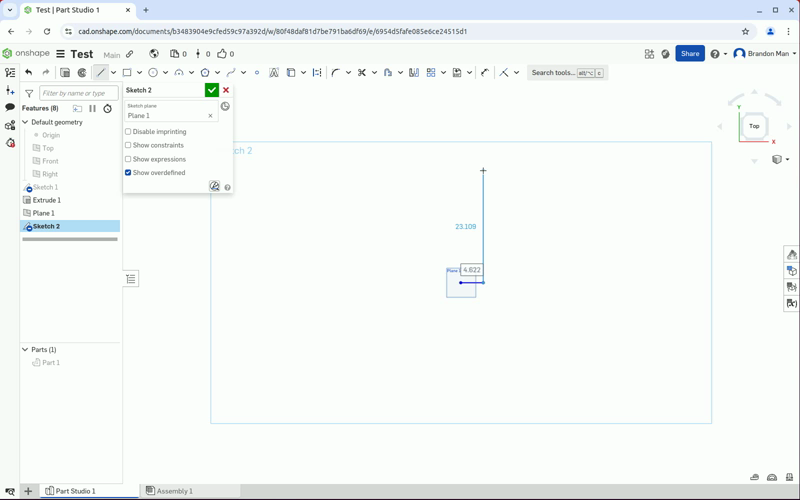
click(483, 170)
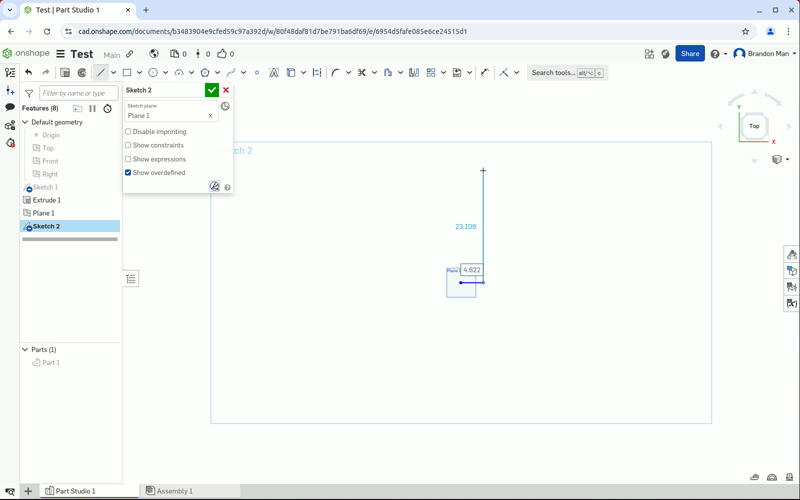
key_up(shift)
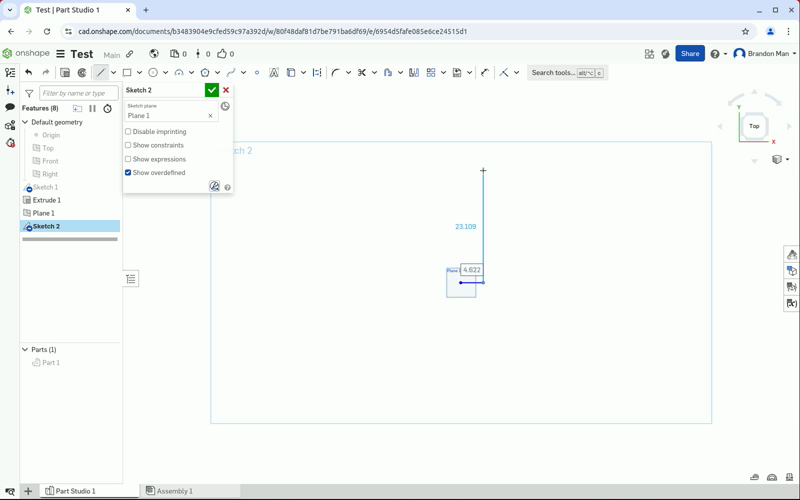
key_down(shift)
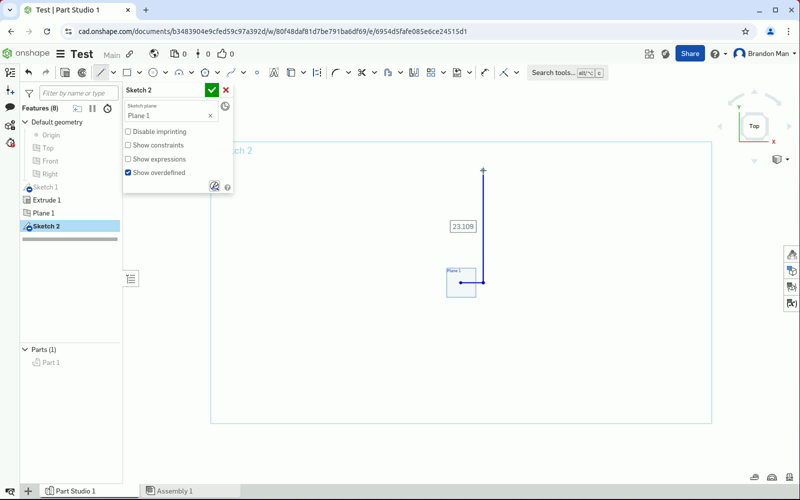
mouse_move(513, 170)
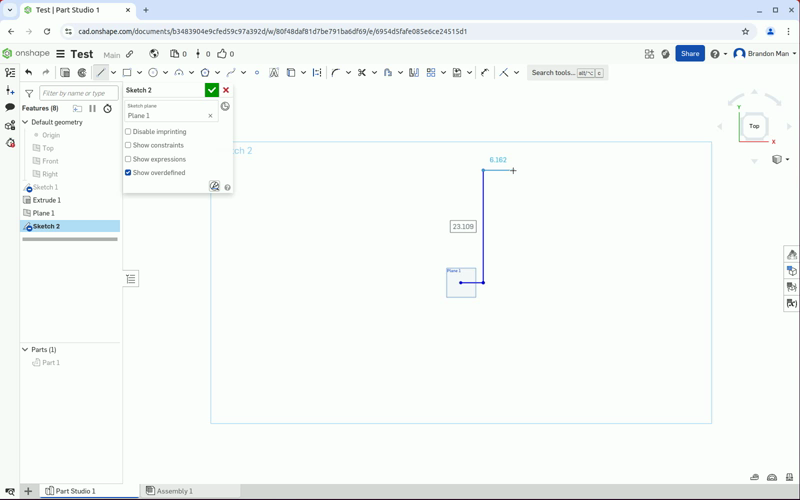
mouse_move(460, 170)
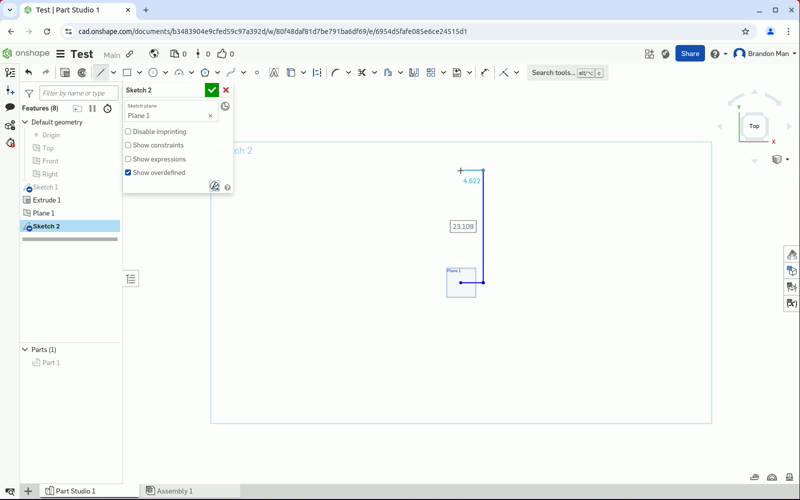
click(460, 170)
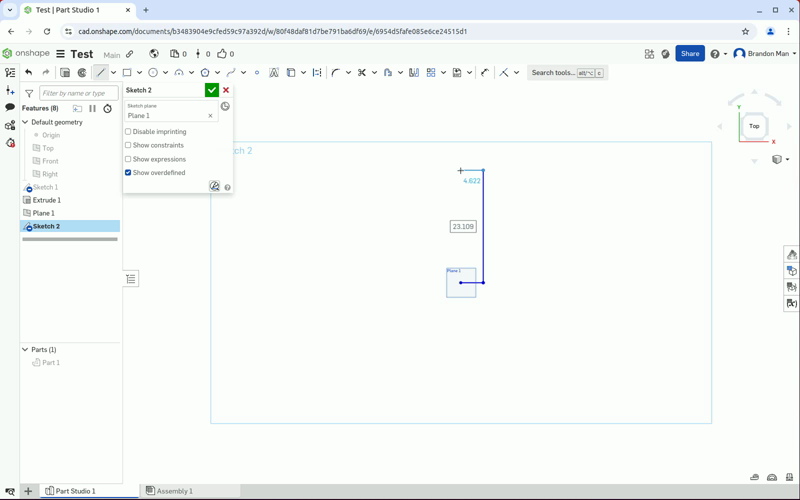
key_up(shift)
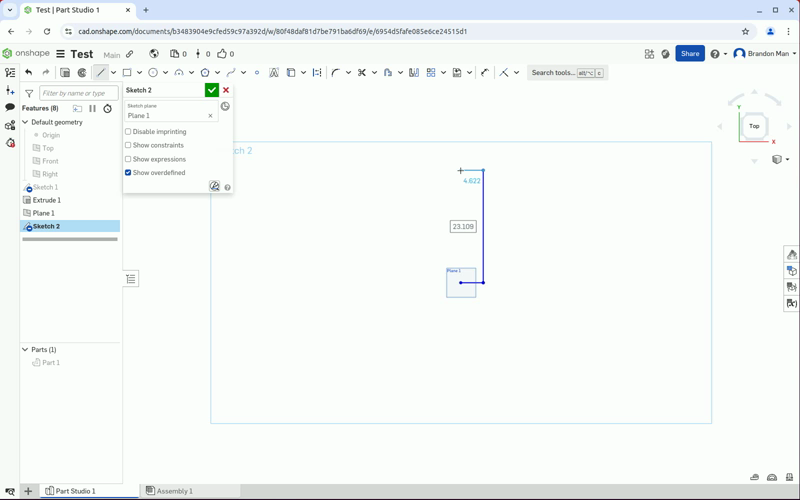
key_down(shift)
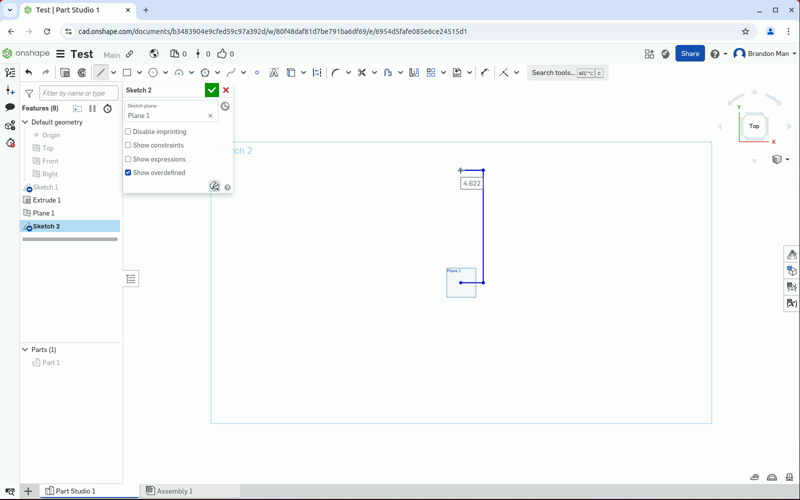
mouse_move(460, 282)
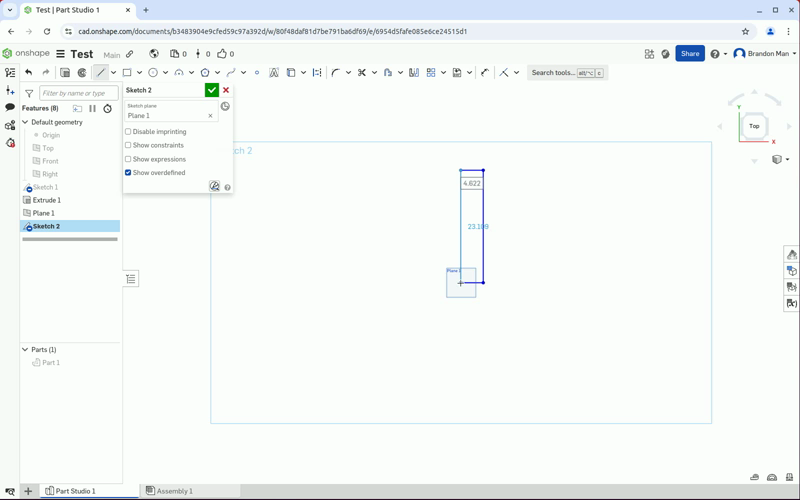
key_up(shift)
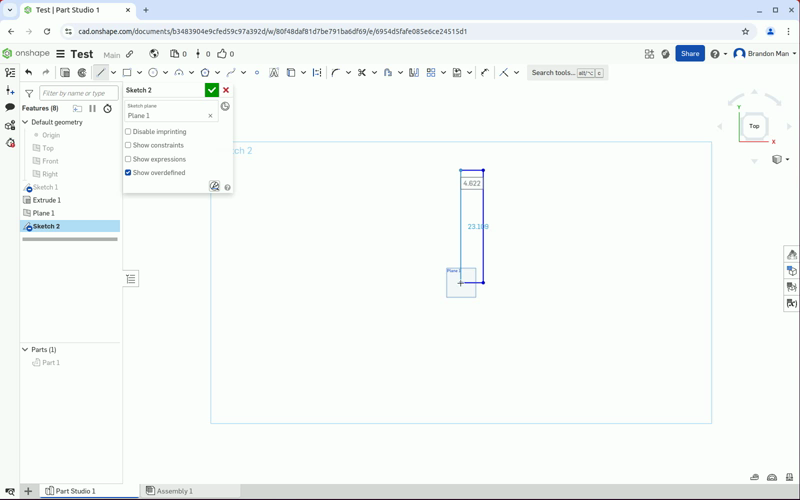
click(460, 282)
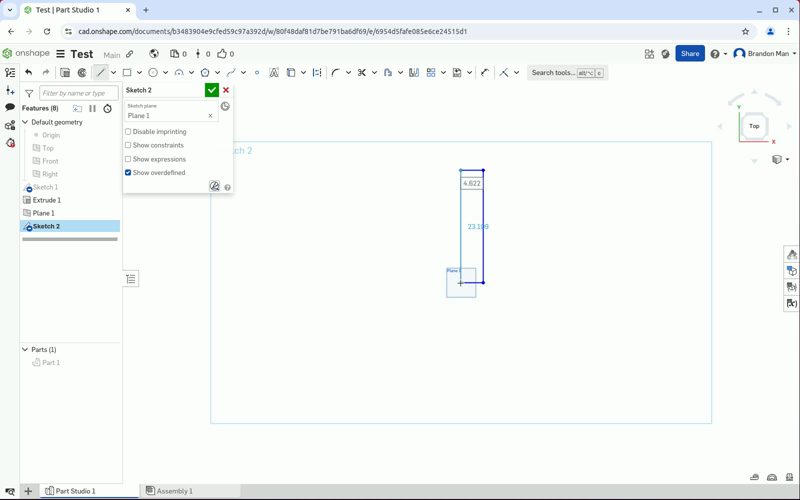
key(esc)
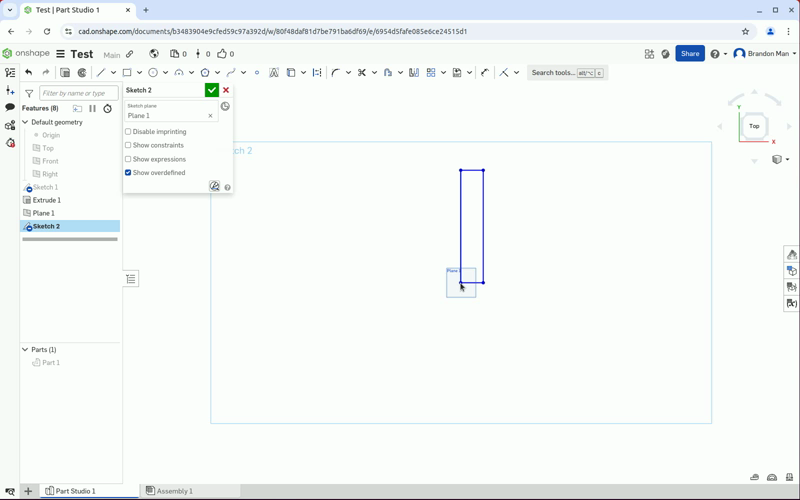
mouse_move(471, 217)
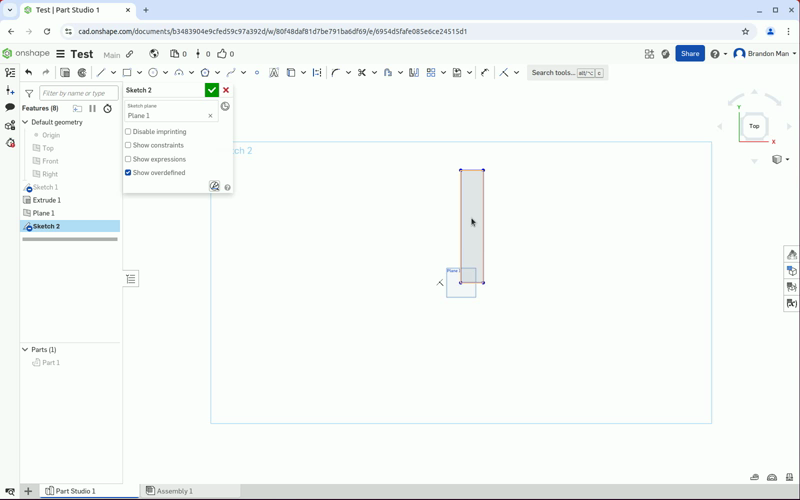
click(471, 217)
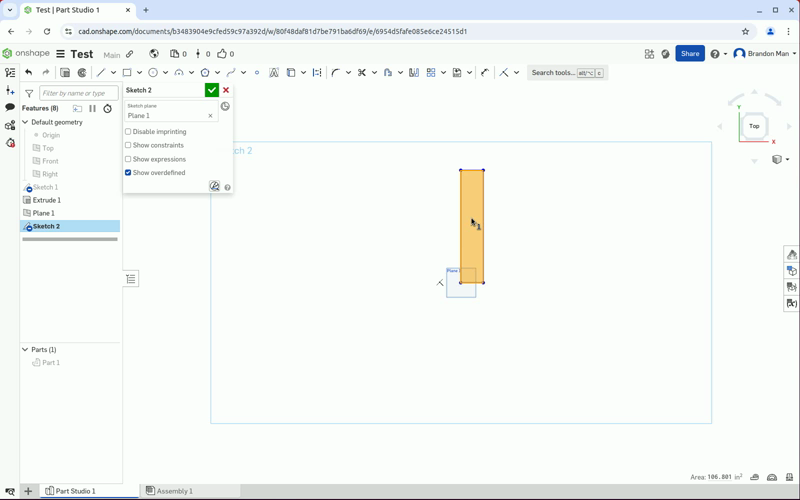
mouse_move(73, 352)
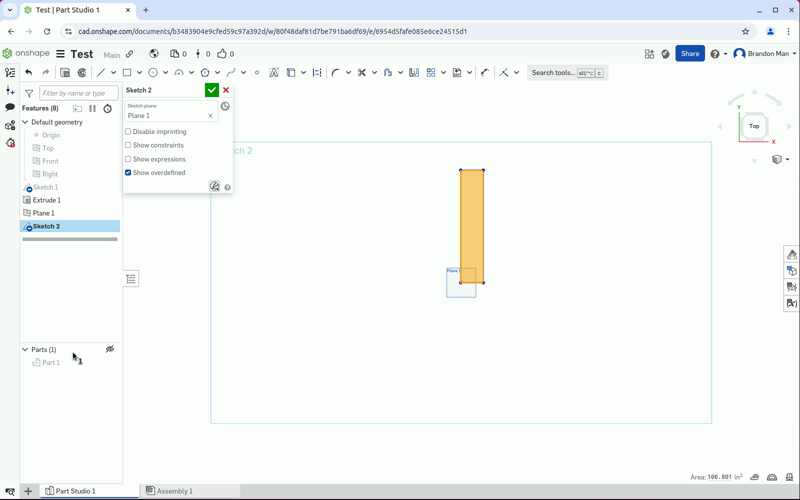
key(shift+y)
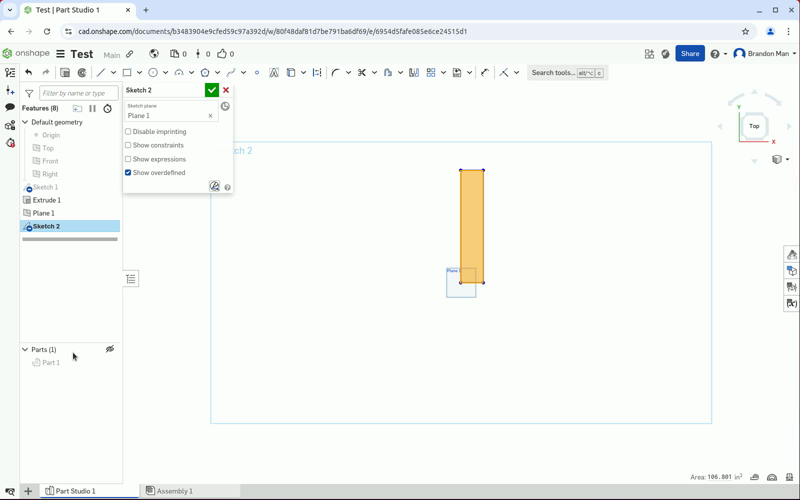
key(shift+e)
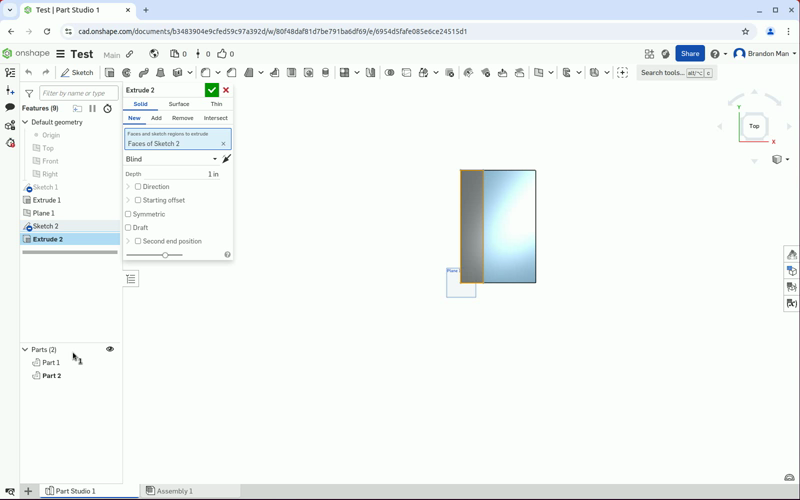
mouse_move(143, 106)
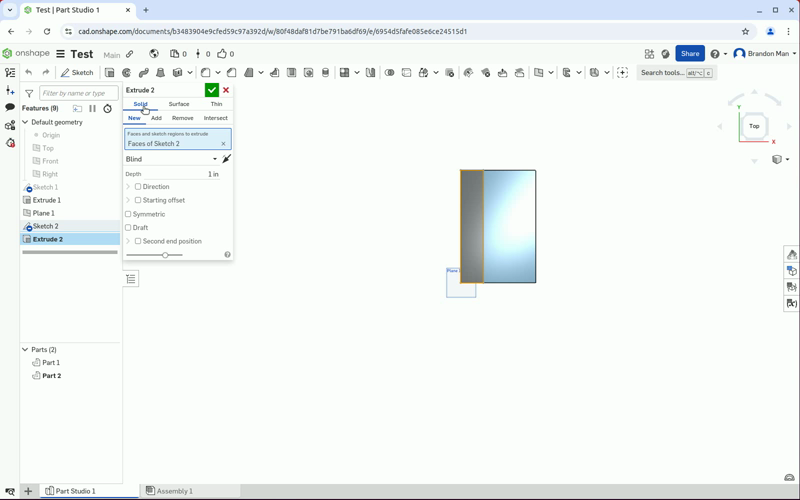
click(143, 106)
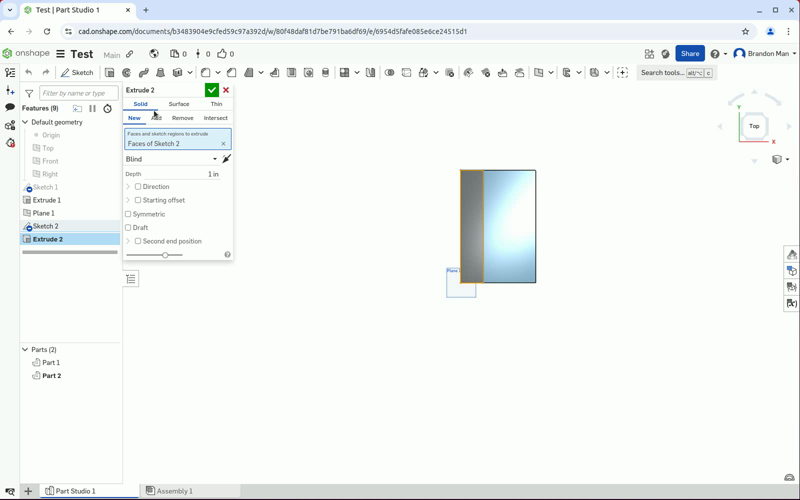
mouse_move(186, 120)
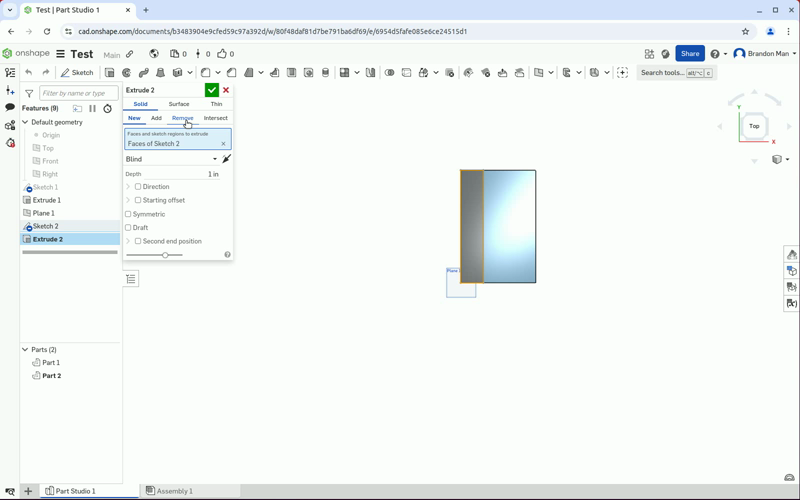
click(186, 120)
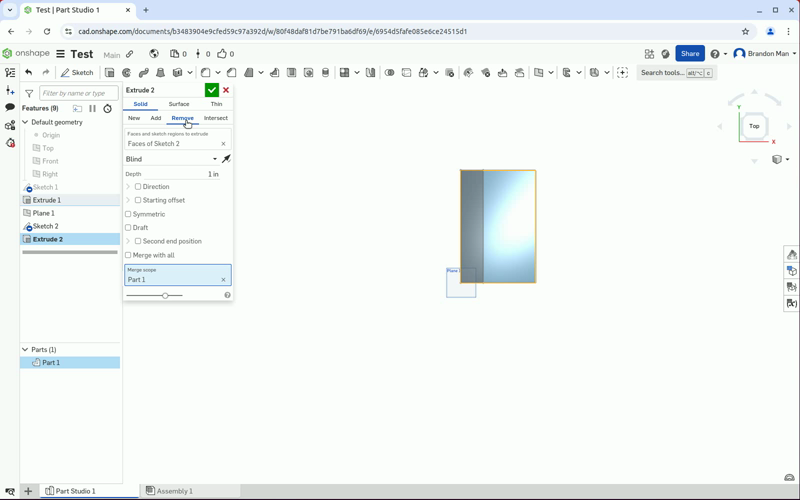
key(tab, 4)
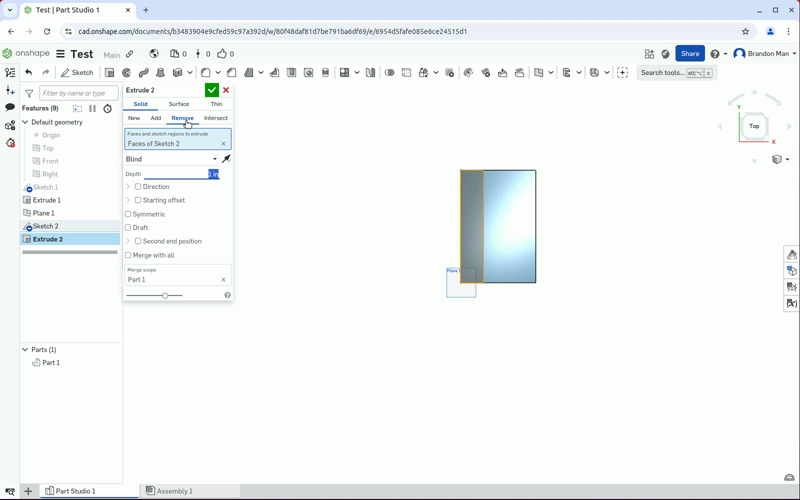
text(4.574)
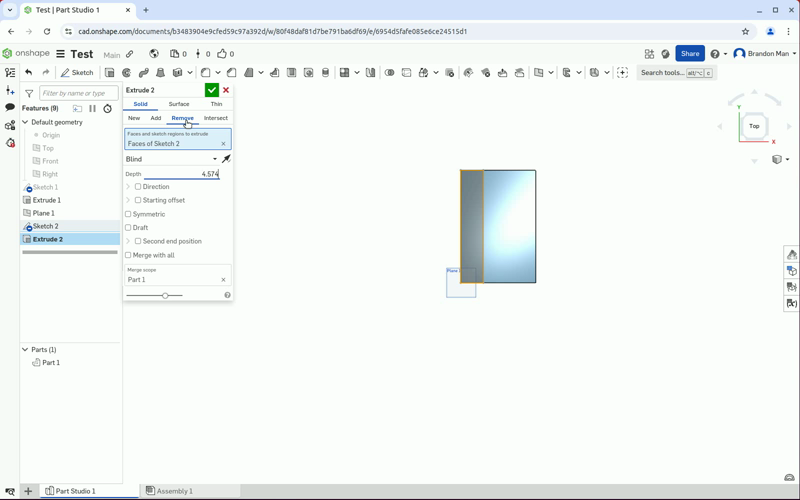
key(tab, 6)
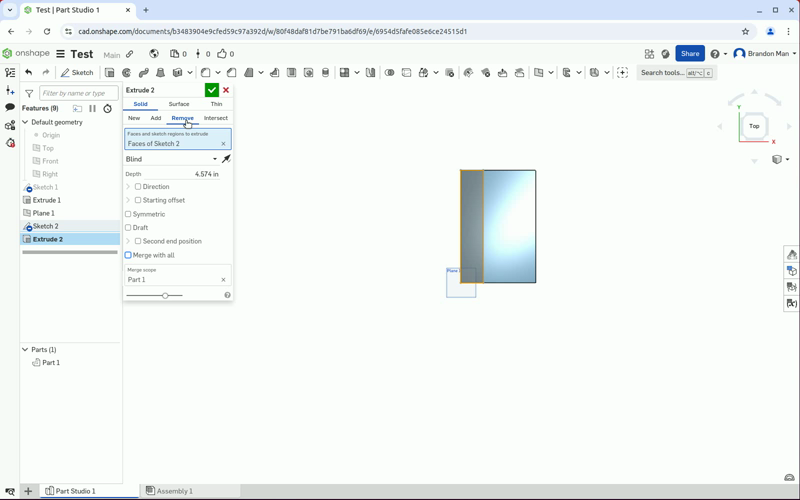
key(space)
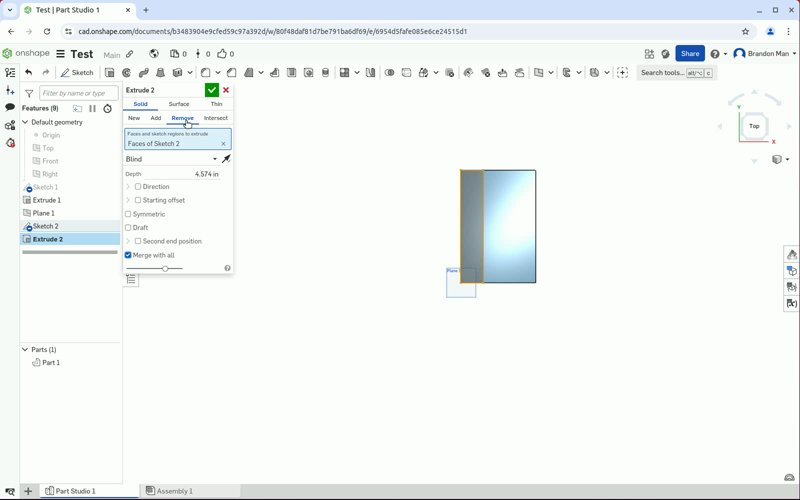
key(enter)
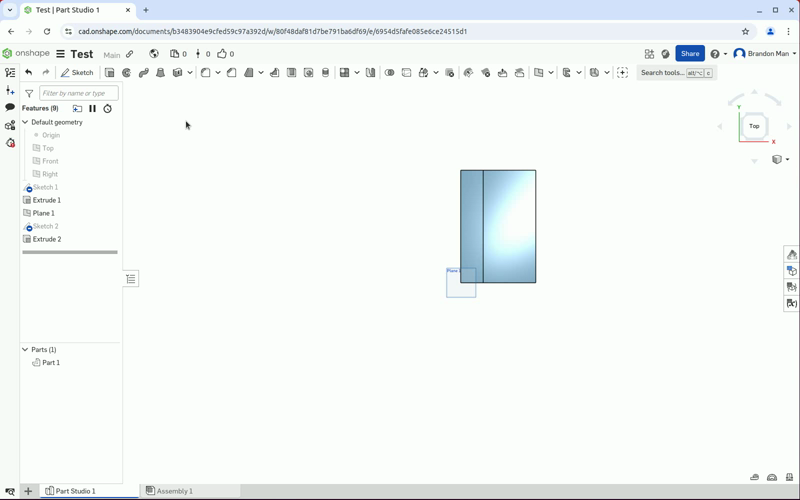
key(shift+h)
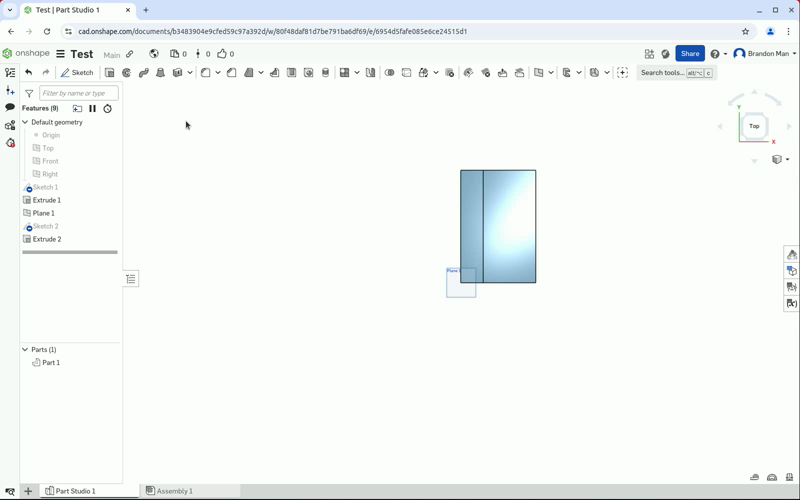
key(shift+h)
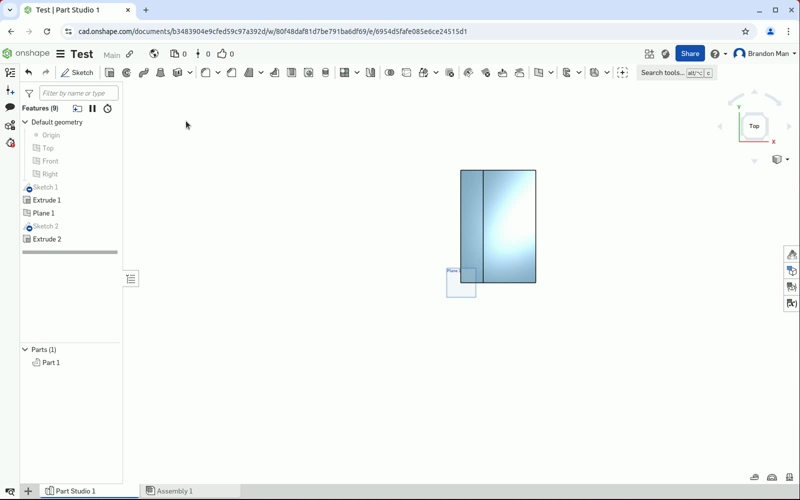
mouse_move(73, 189)
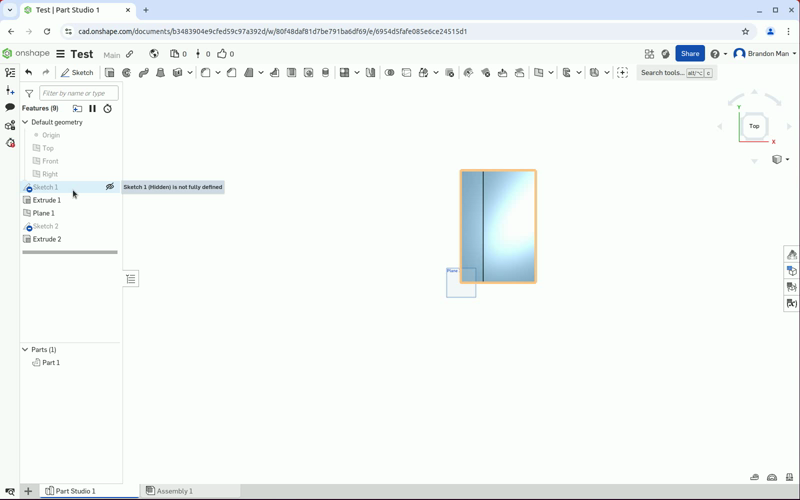
click(73, 189)
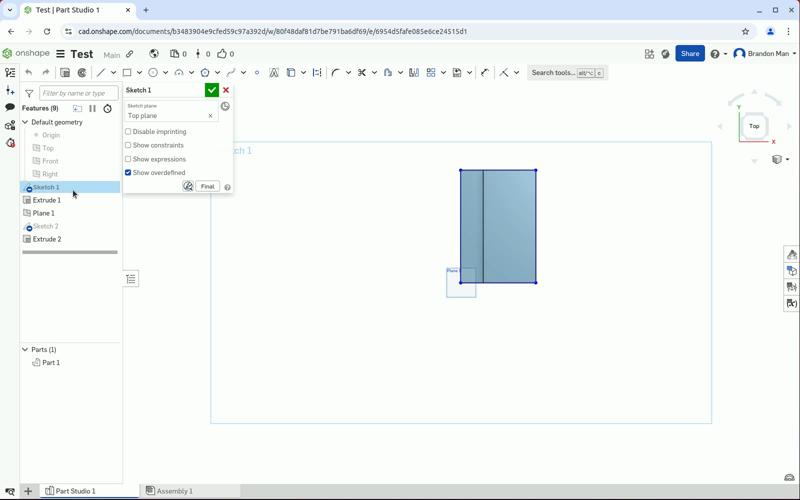
mouse_move(229, 92)
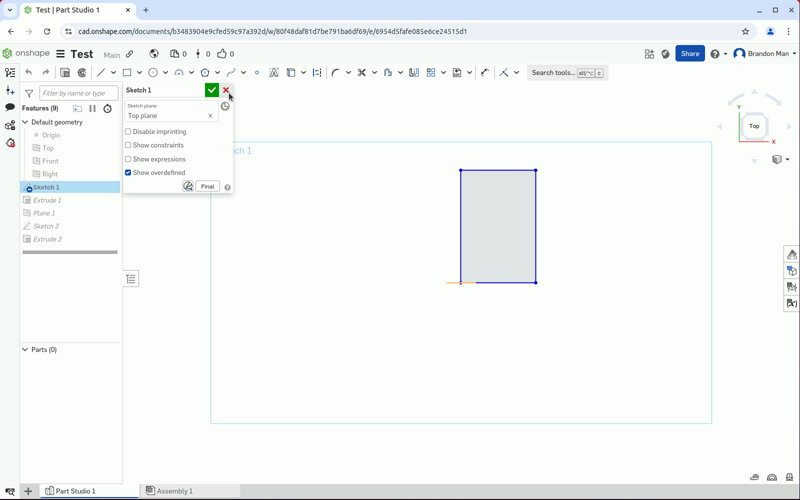
click(229, 92)
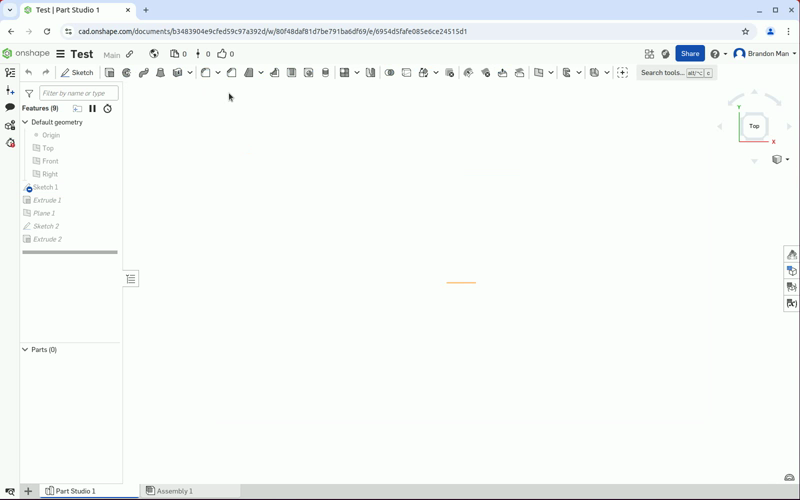
key(shift+s)
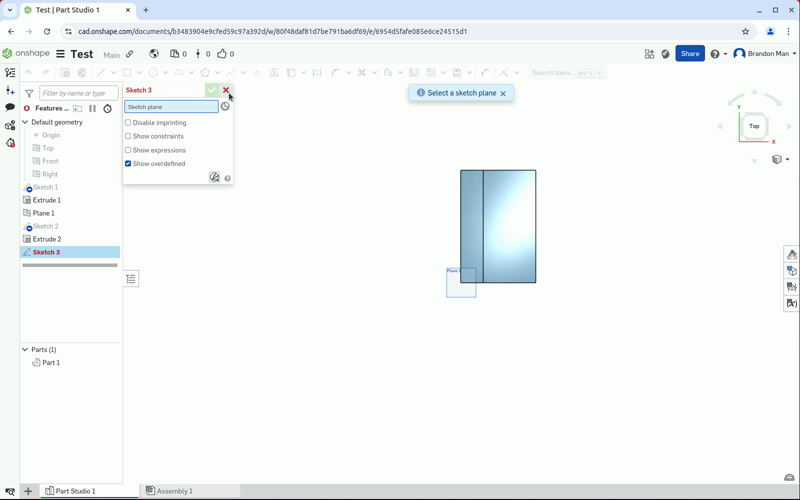
mouse_move(73, 215)
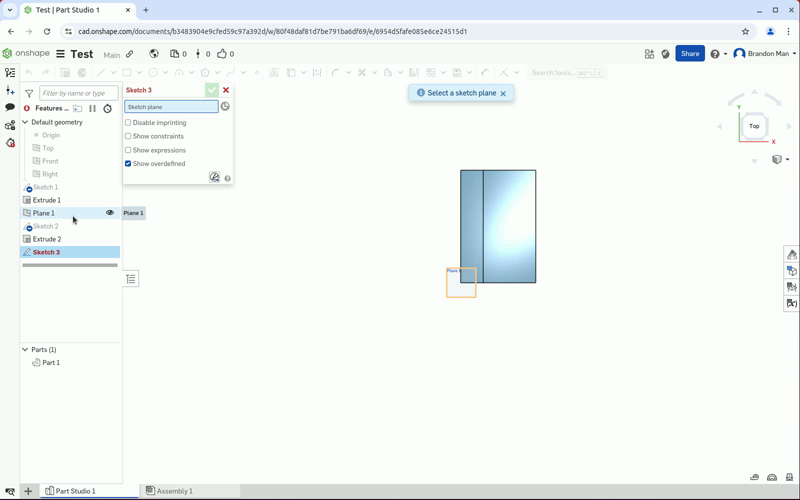
click(73, 215)
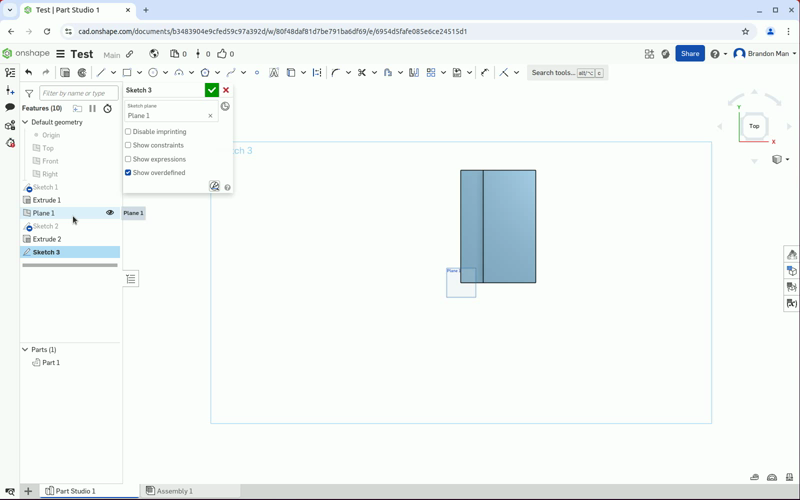
mouse_move(73, 352)
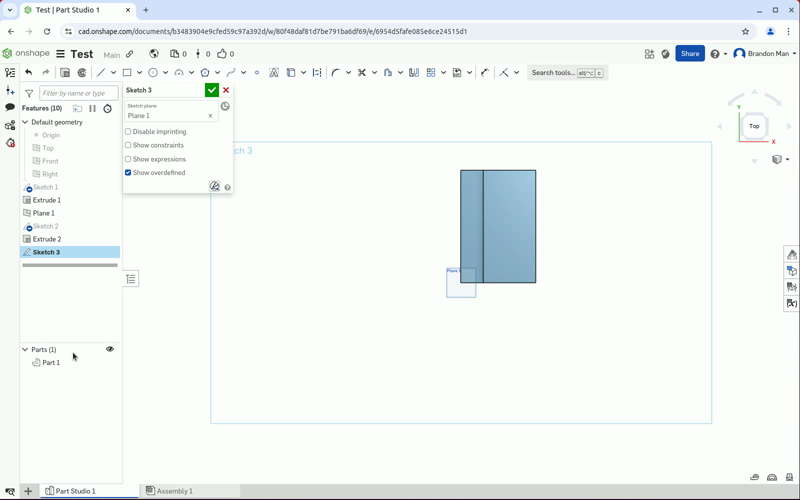
key(y)
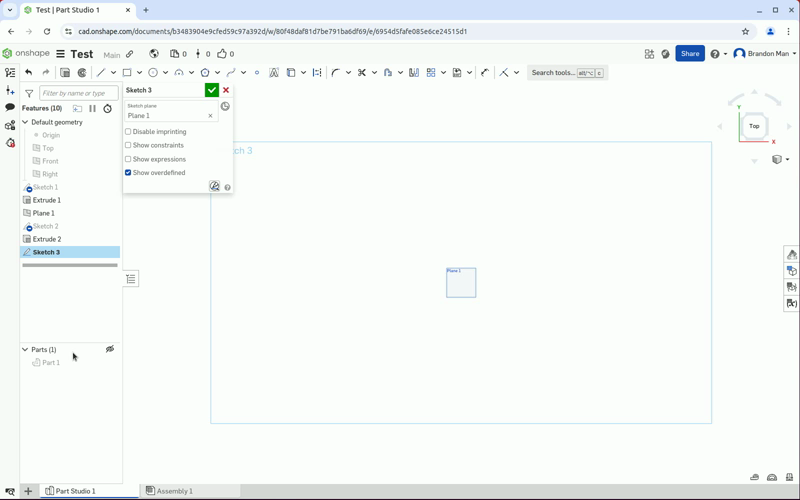
key(c)
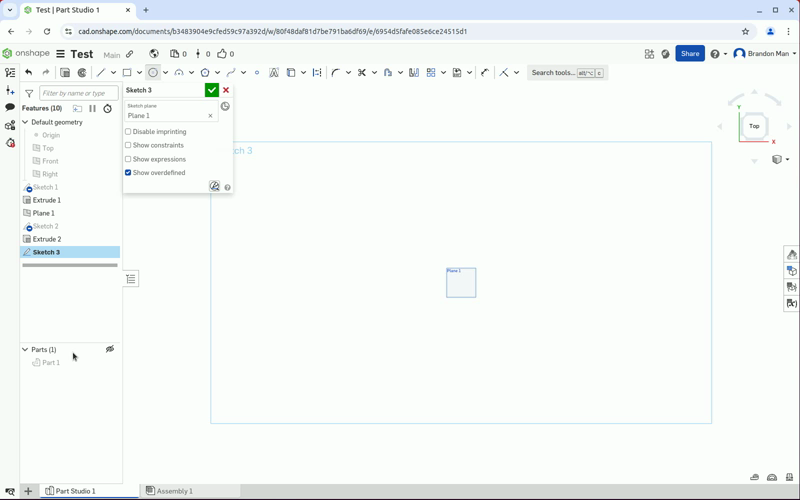
key_down(shift)
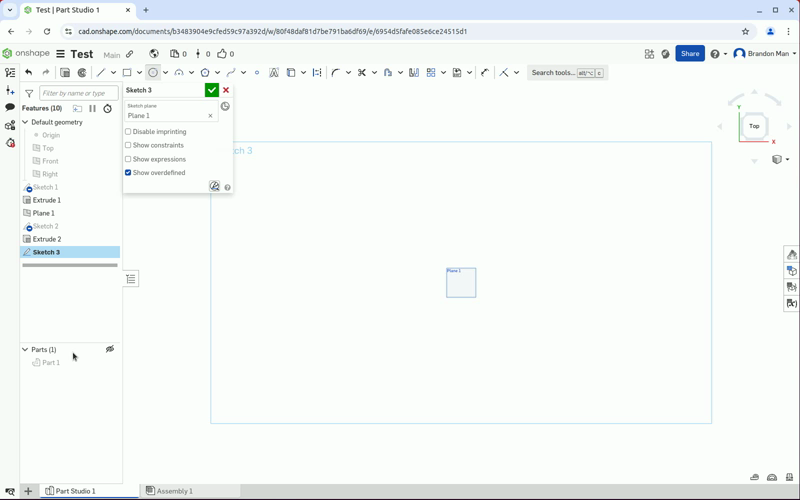
mouse_move(510, 226)
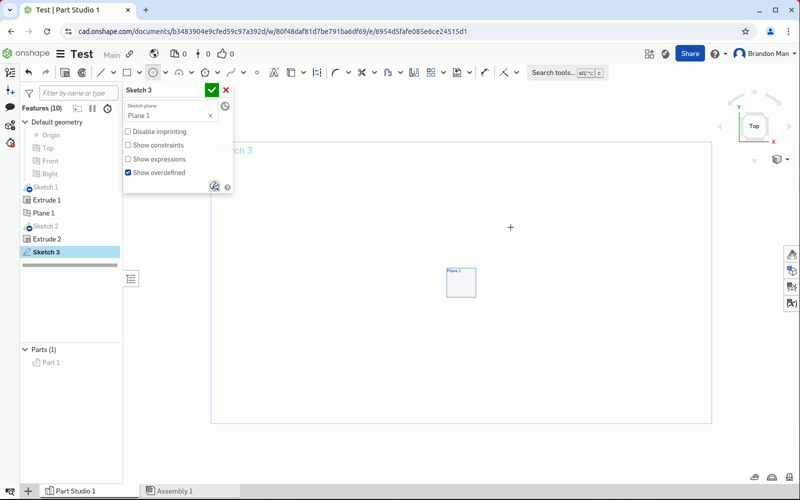
click(510, 226)
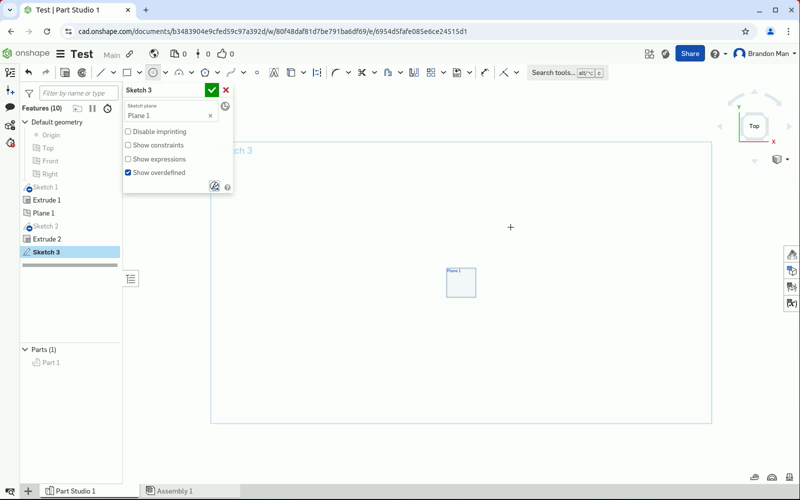
key_up(shift)
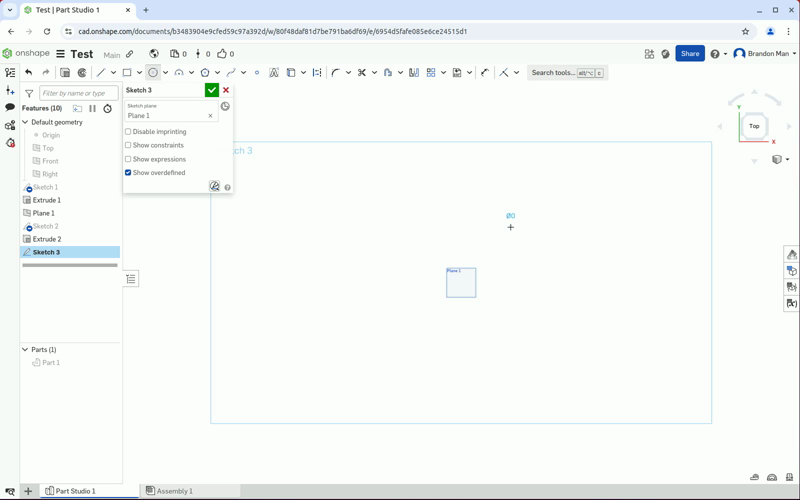
mouse_move(526, 226)
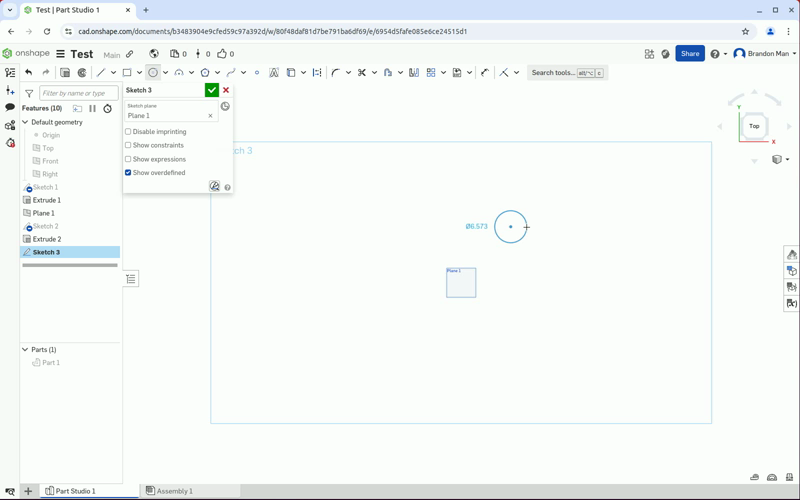
click(526, 226)
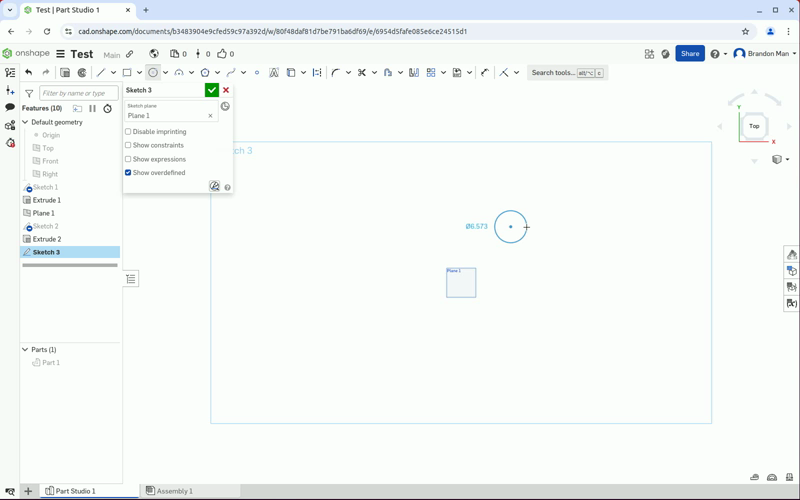
key(esc)
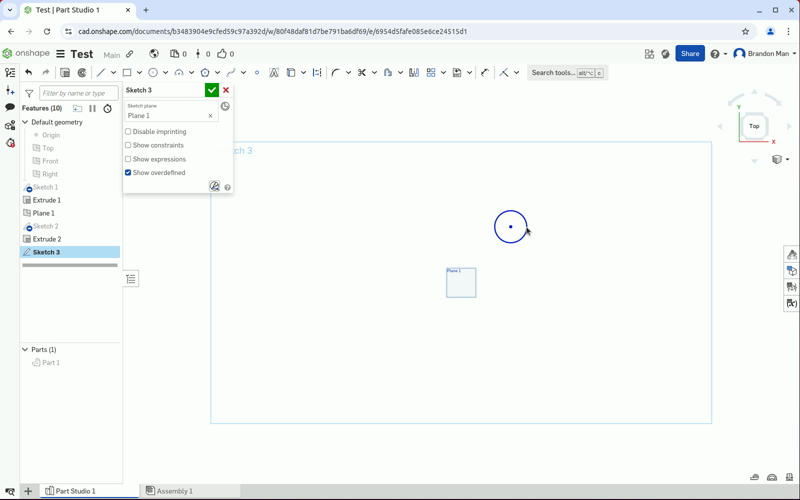
mouse_move(500, 231)
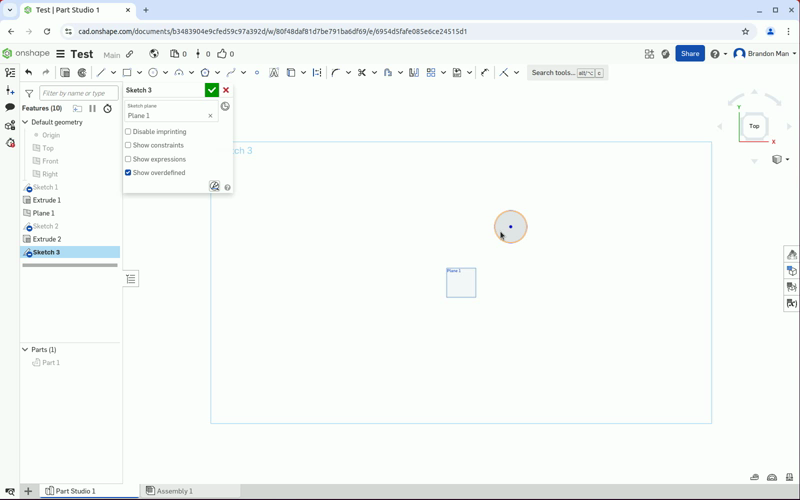
scroll(6)
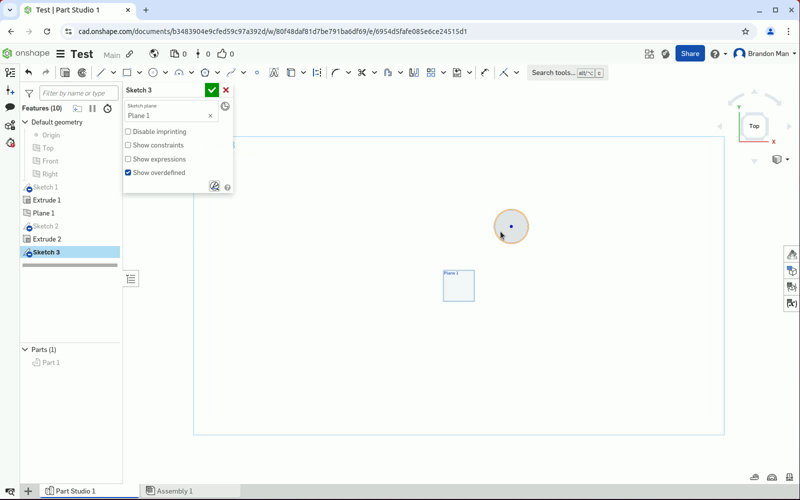
scroll(6)
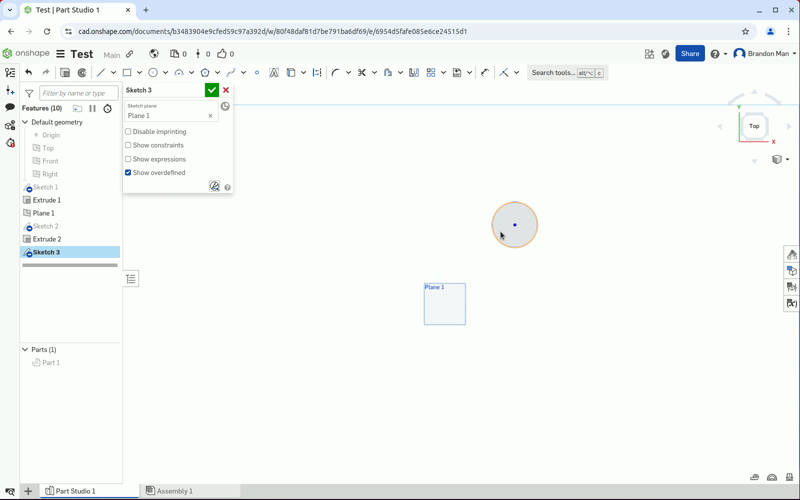
scroll(6)
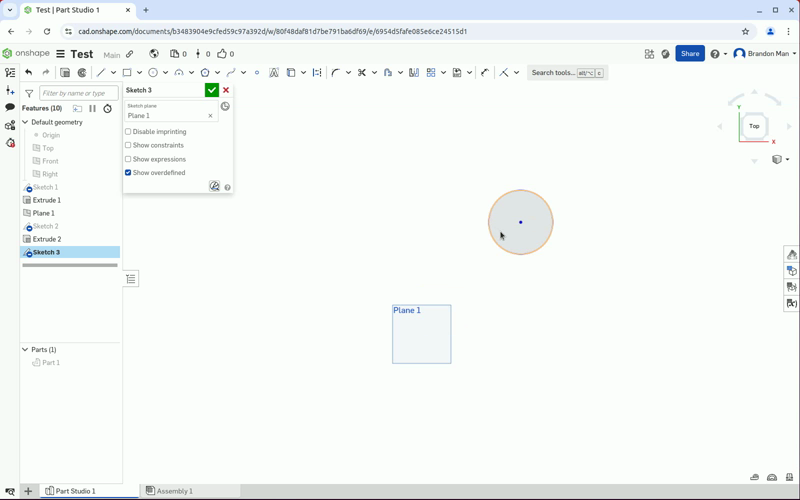
scroll(6)
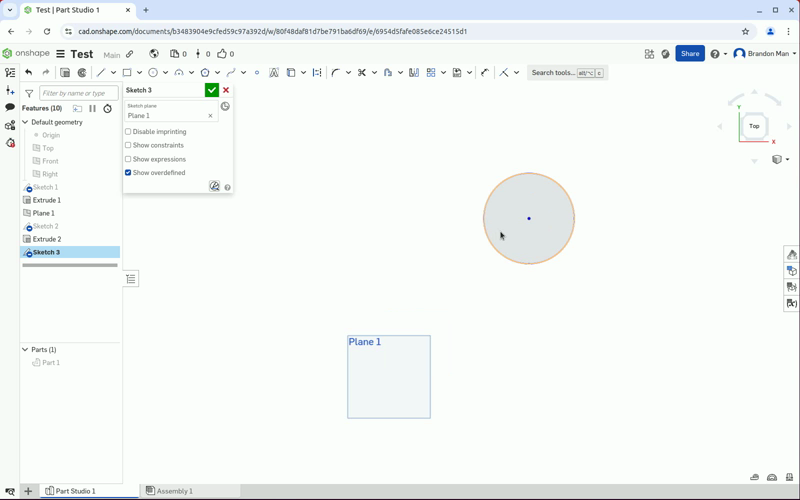
scroll(6)
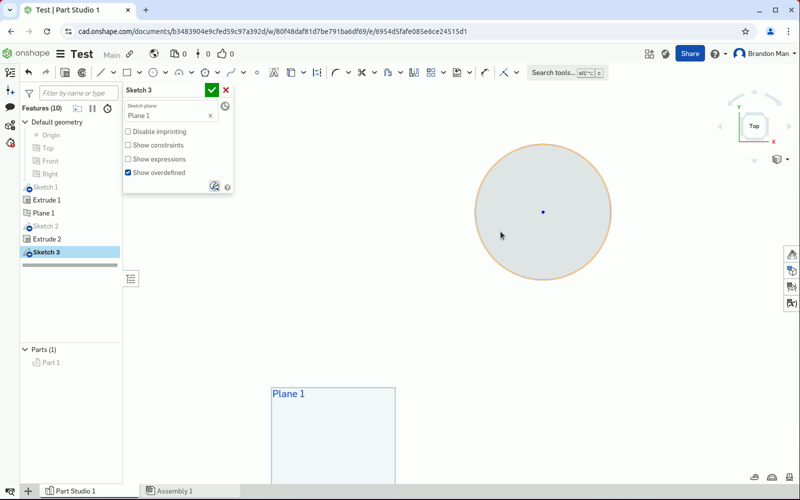
scroll(6)
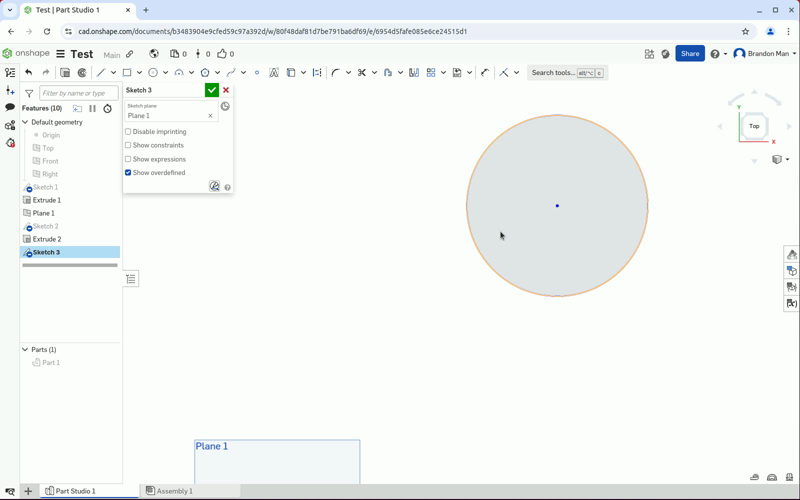
scroll(6)
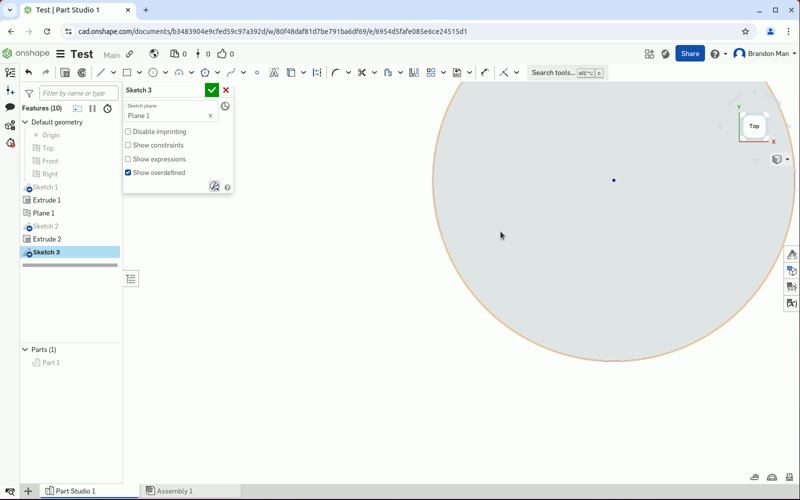
click(500, 231)
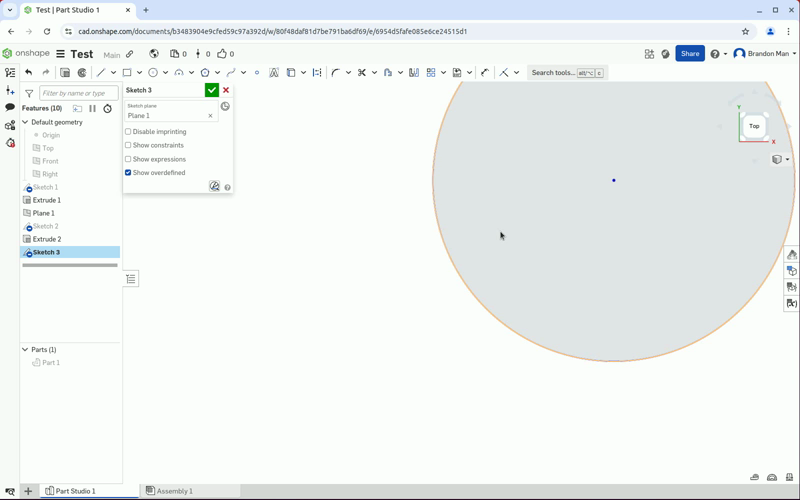
scroll(-6)
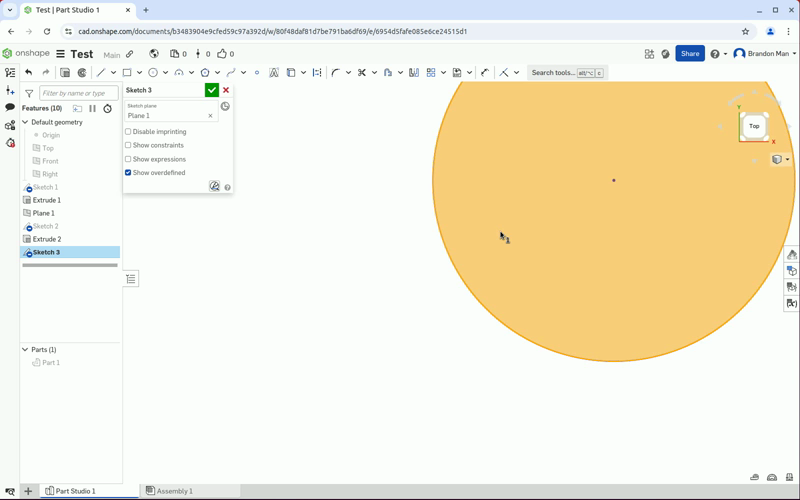
scroll(-6)
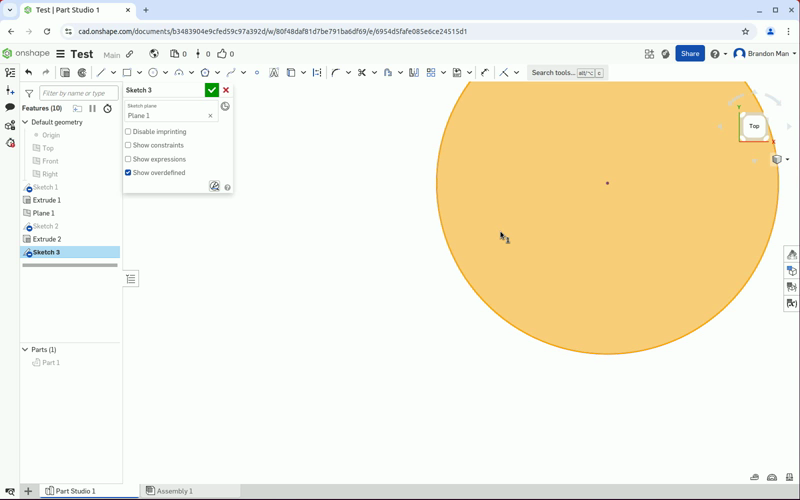
scroll(-6)
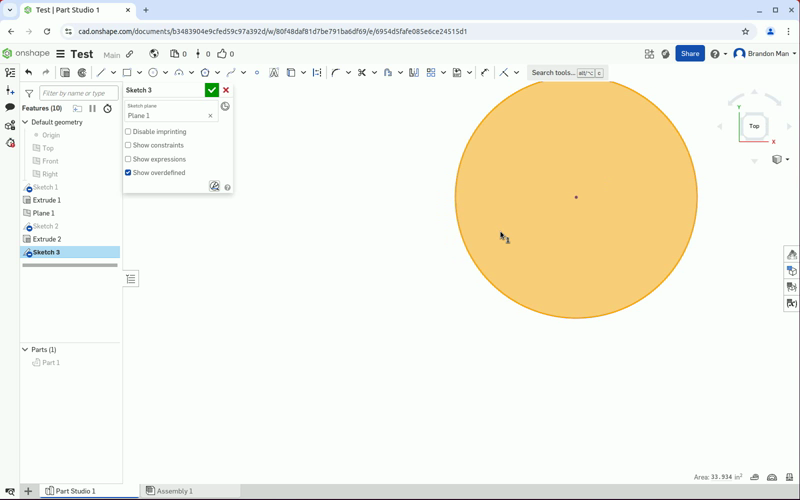
scroll(-6)
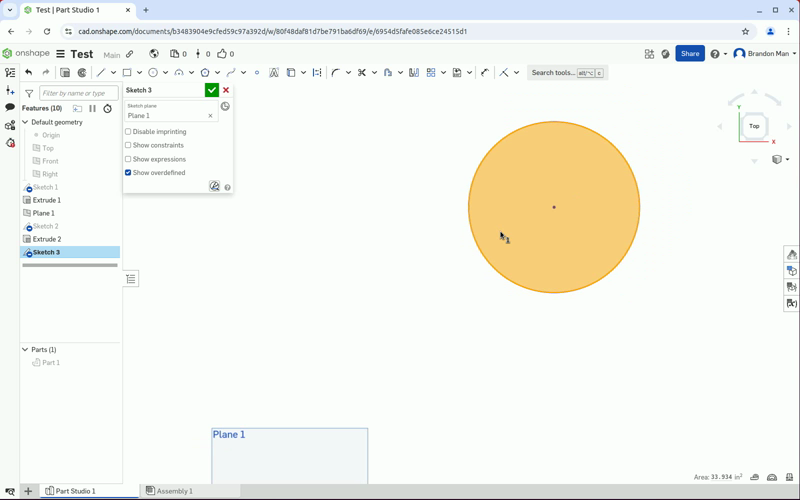
scroll(-6)
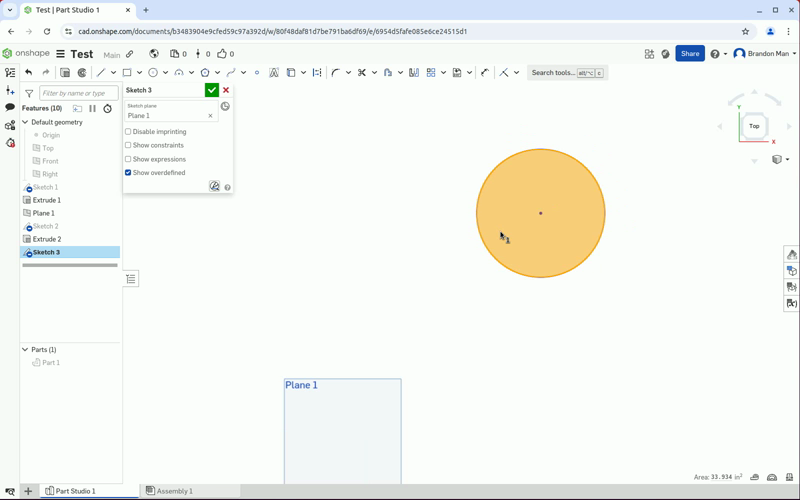
scroll(-6)
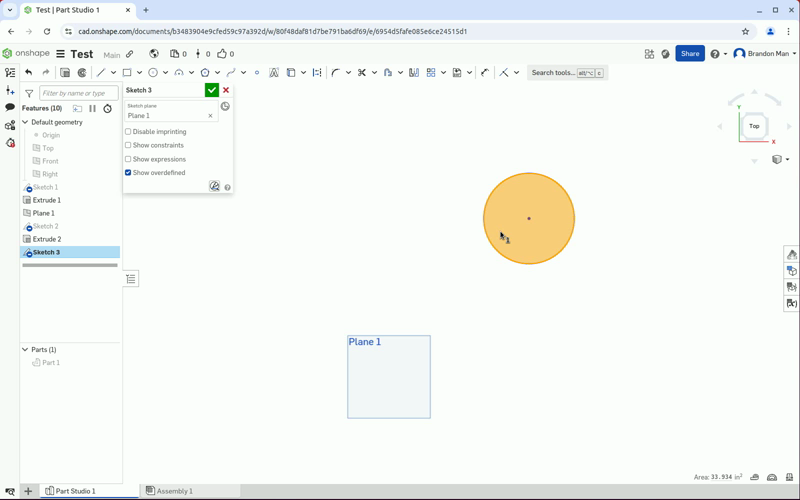
scroll(-6)
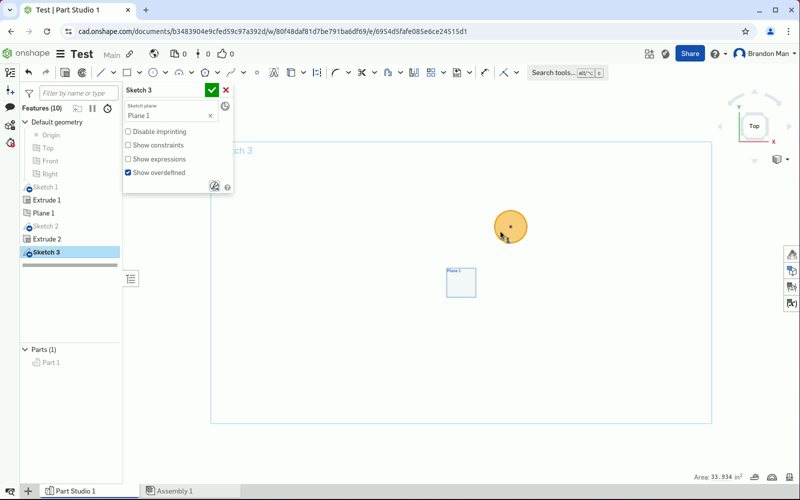
mouse_move(73, 352)
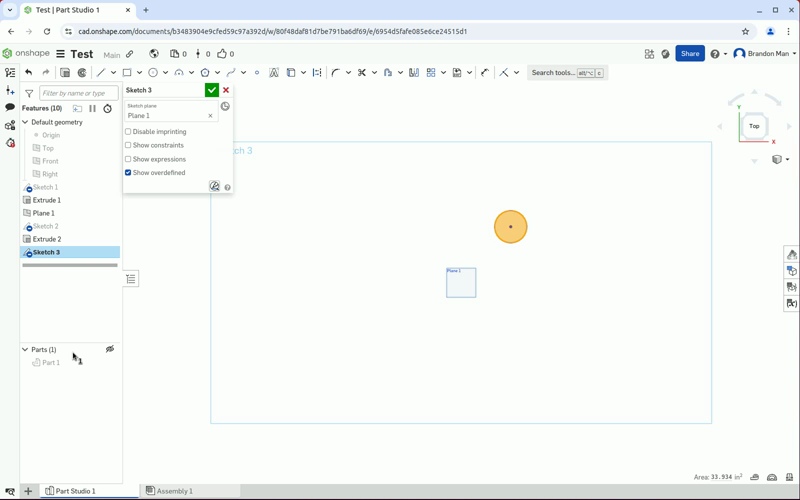
key(shift+y)
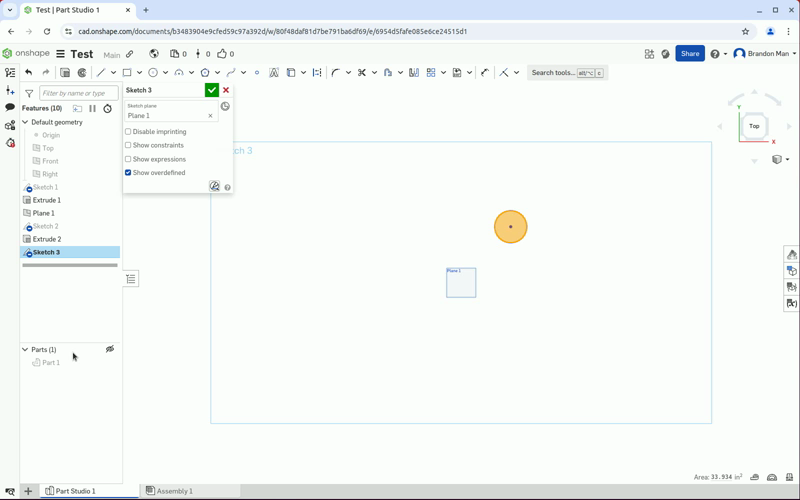
key(shift+e)
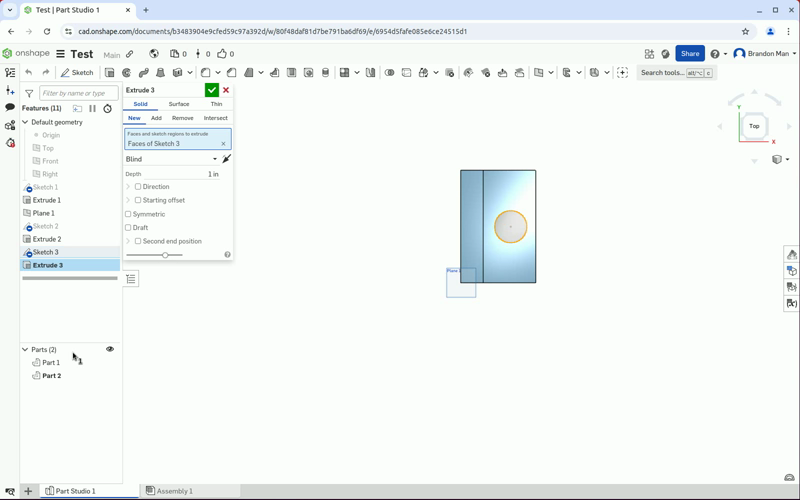
mouse_move(143, 106)
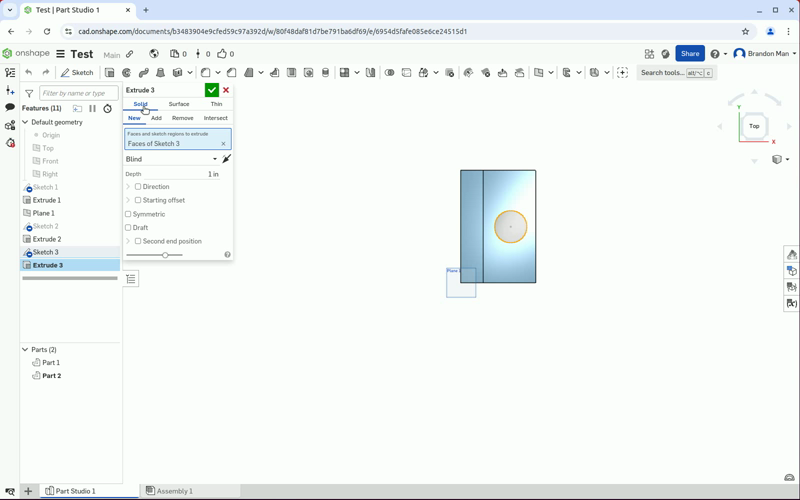
click(143, 106)
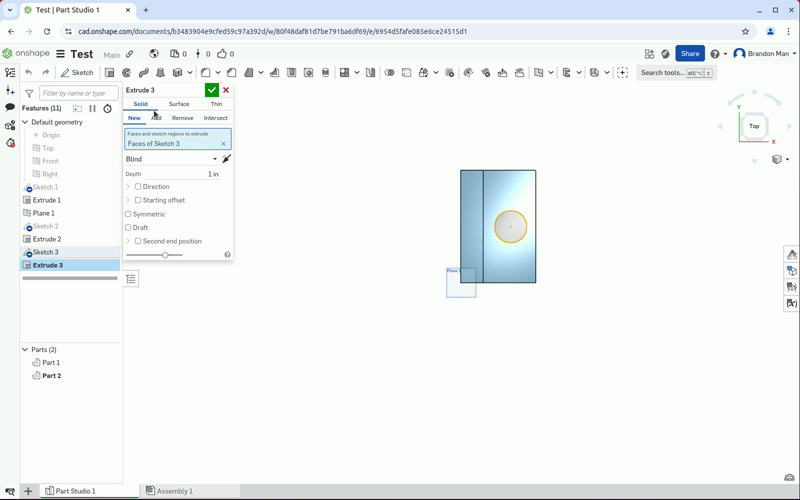
mouse_move(186, 120)
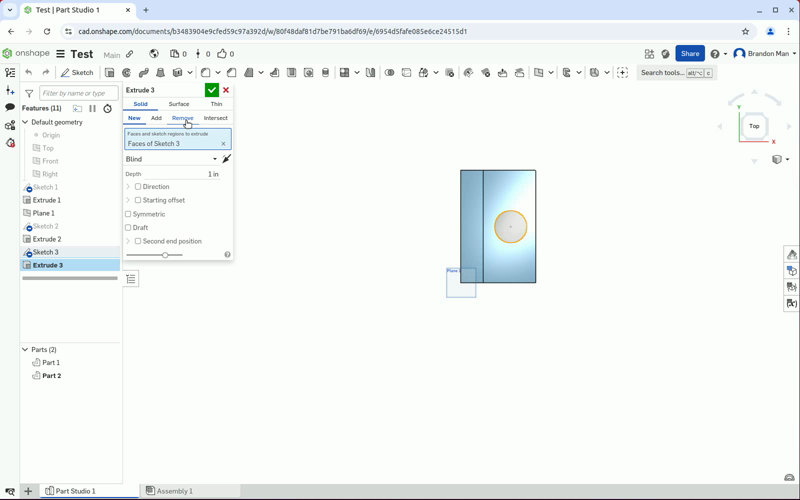
click(186, 120)
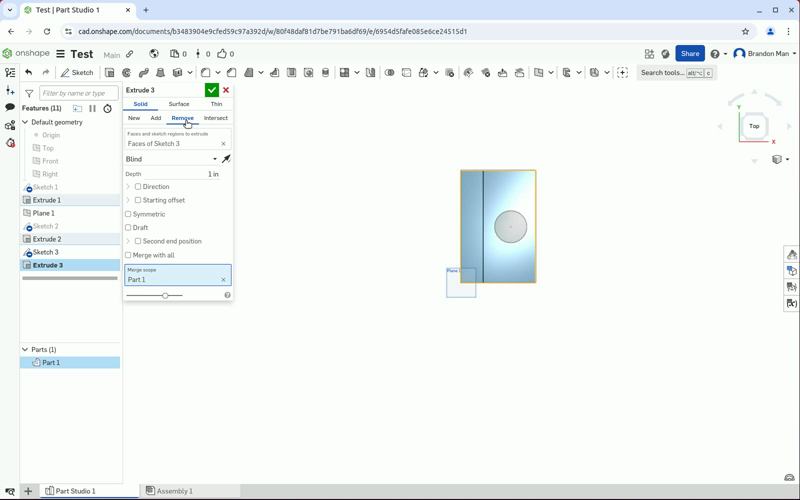
key(tab, 4)
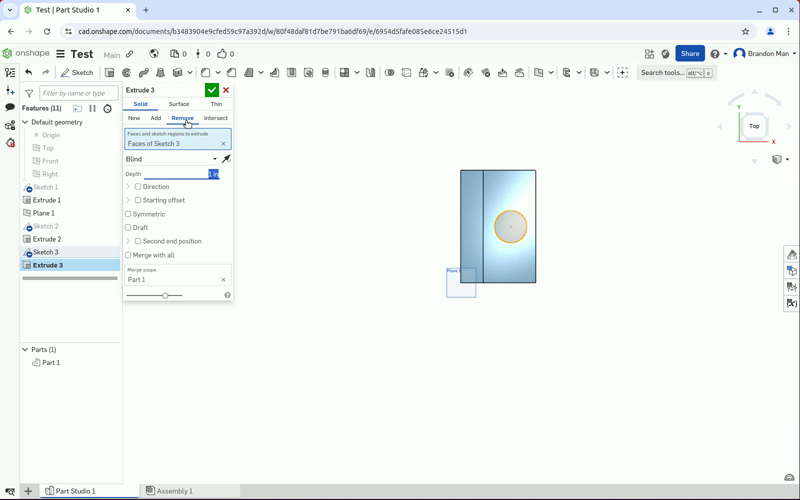
text(30.811)
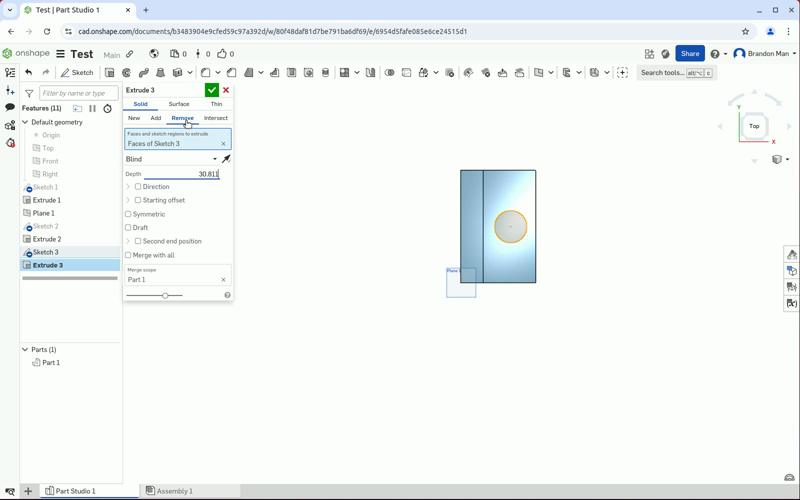
key(tab, 6)
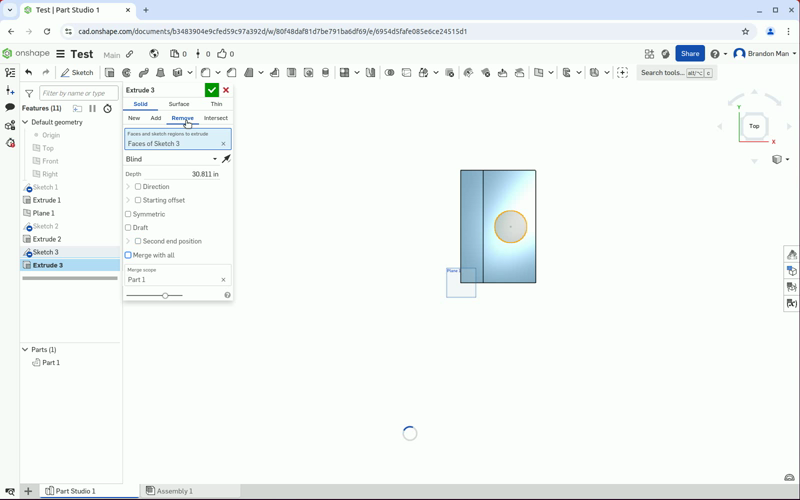
key(space)
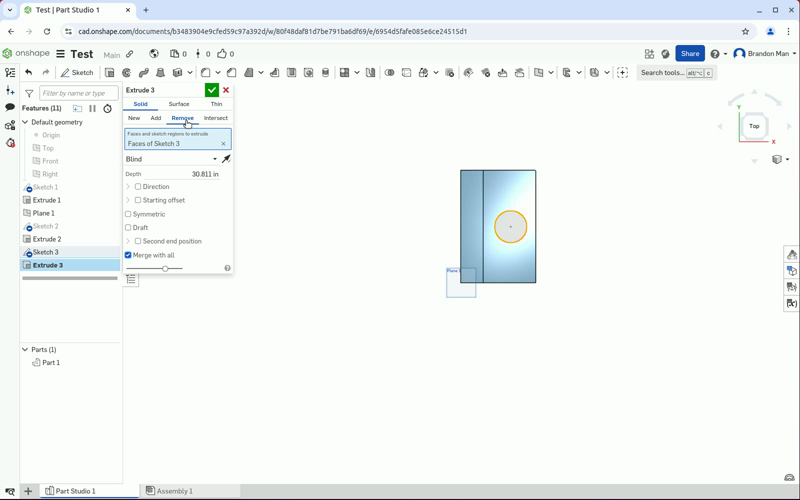
key(enter)
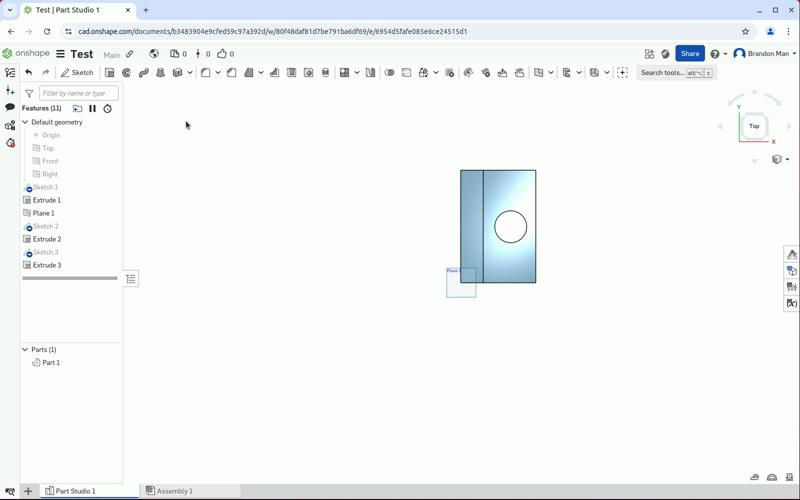
key(shift+h)
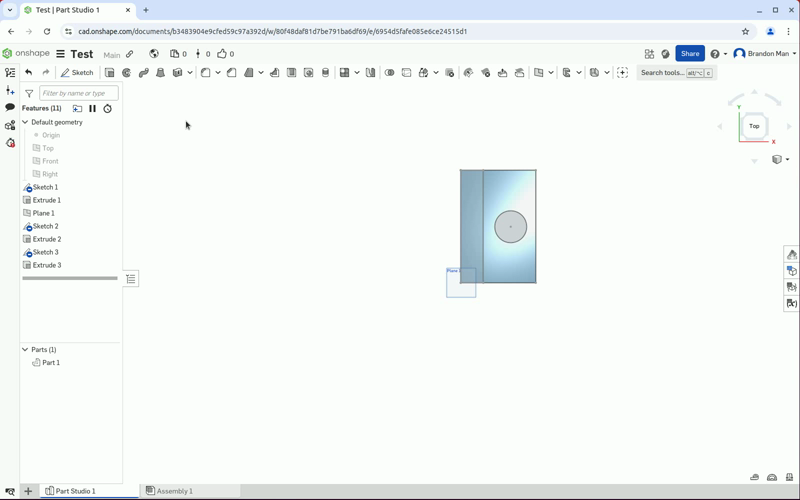
key(shift+h)
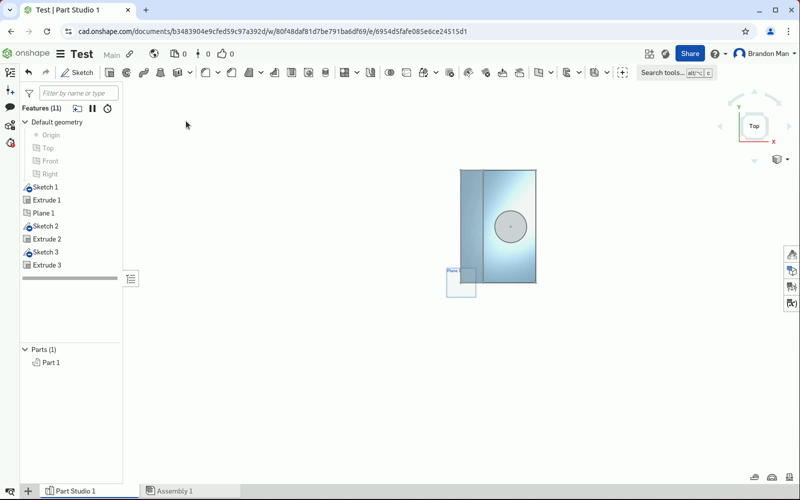
key(shift+7)
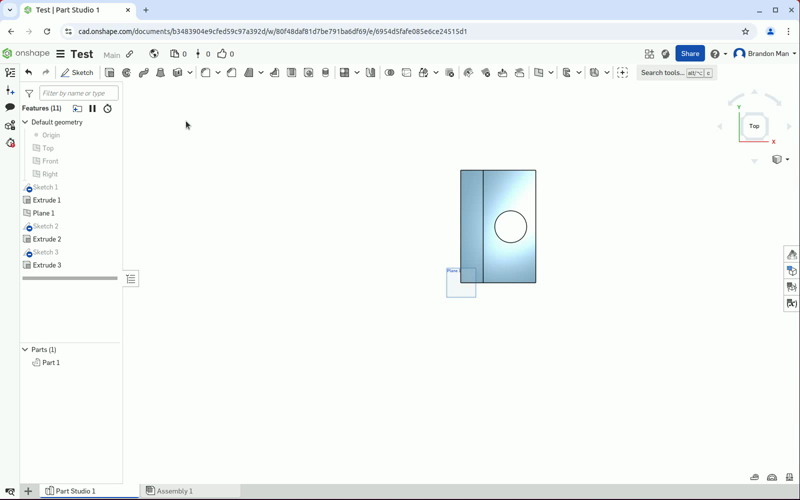
key(up, 3)
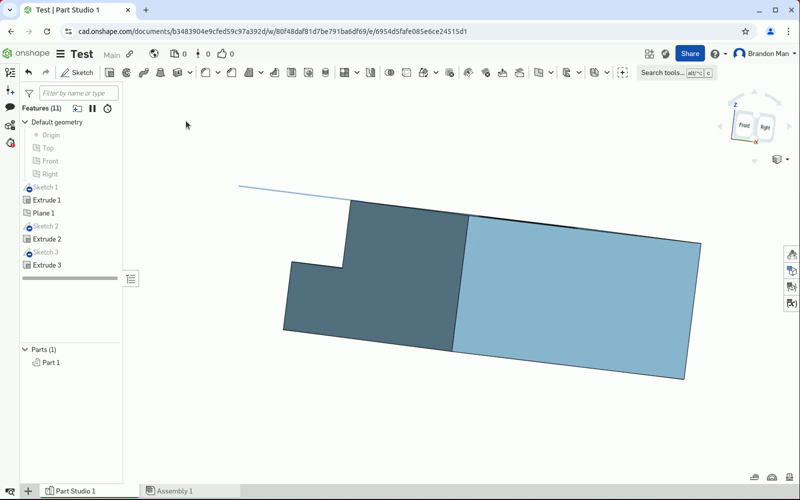
key(left, 3)
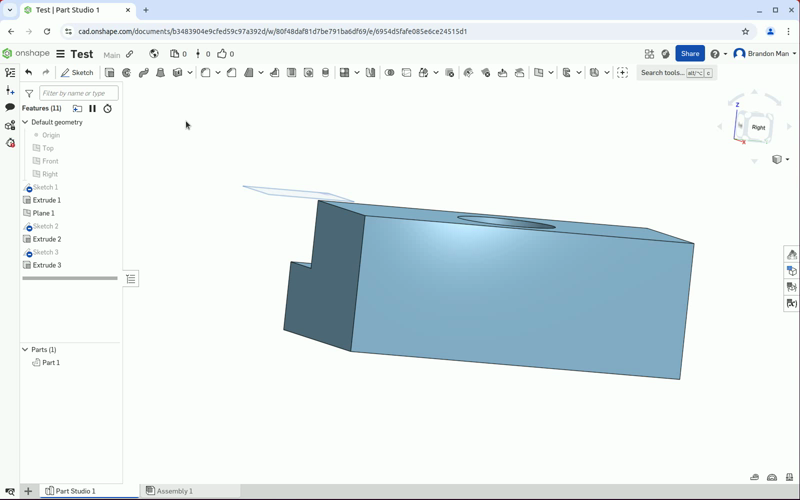
key(right, 3)
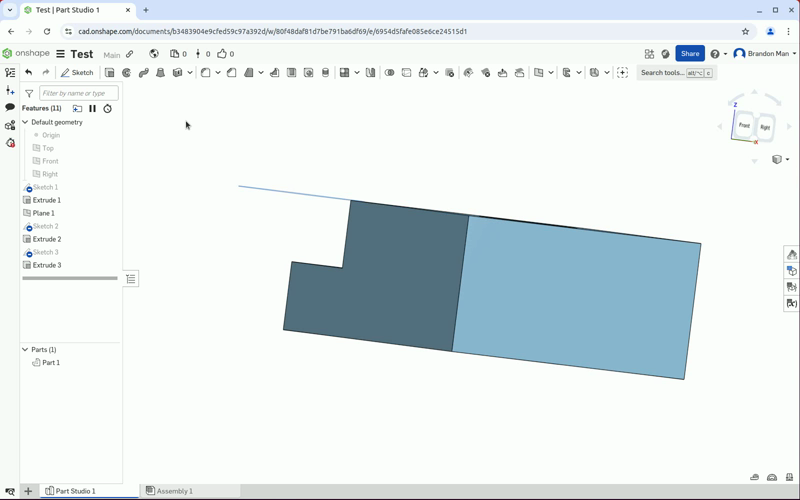
key(down, 3)
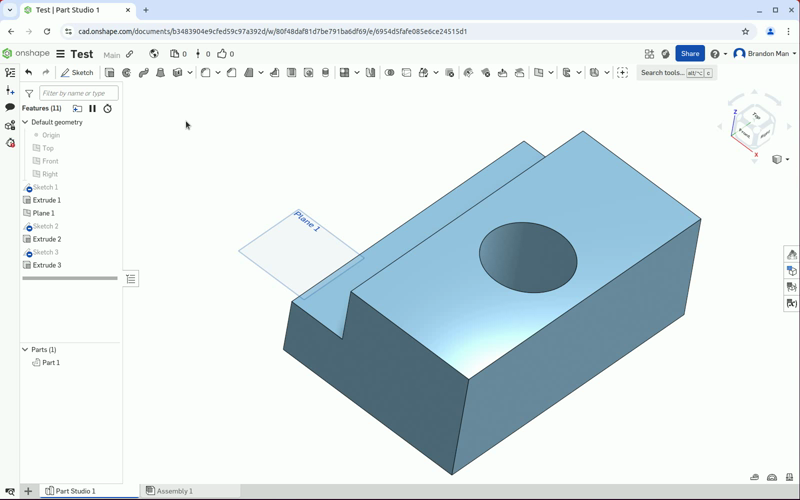
mouse_move(73, 189)
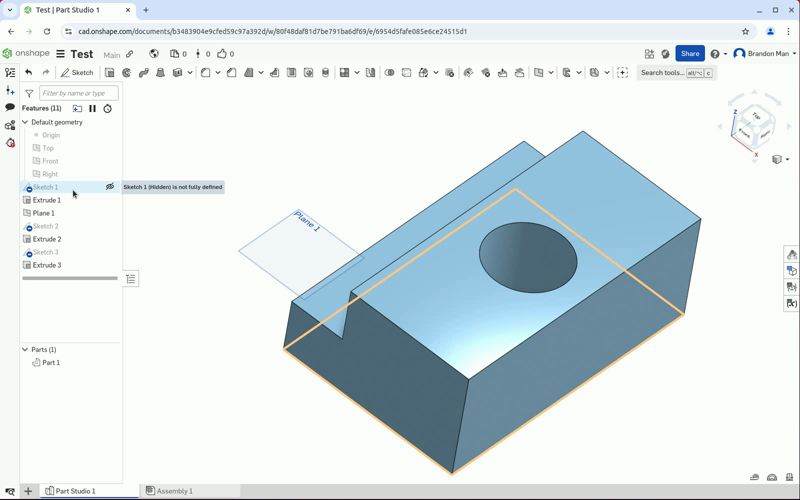
click(73, 189)